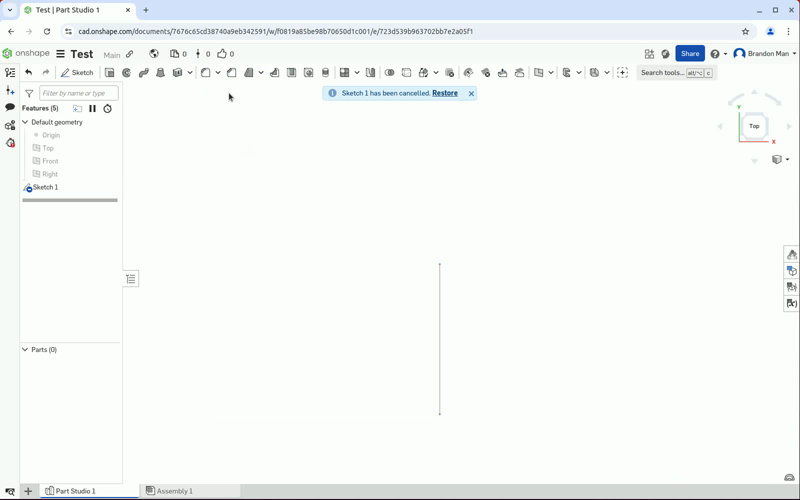
key(shift+h)
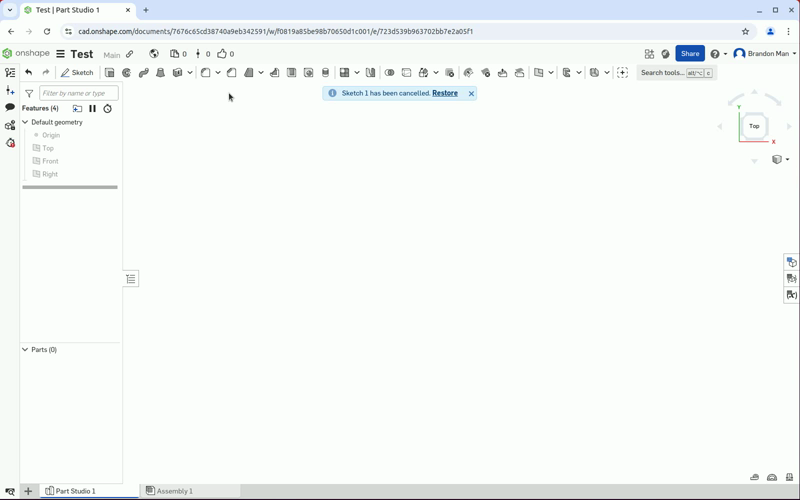
mouse_move(73, 352)
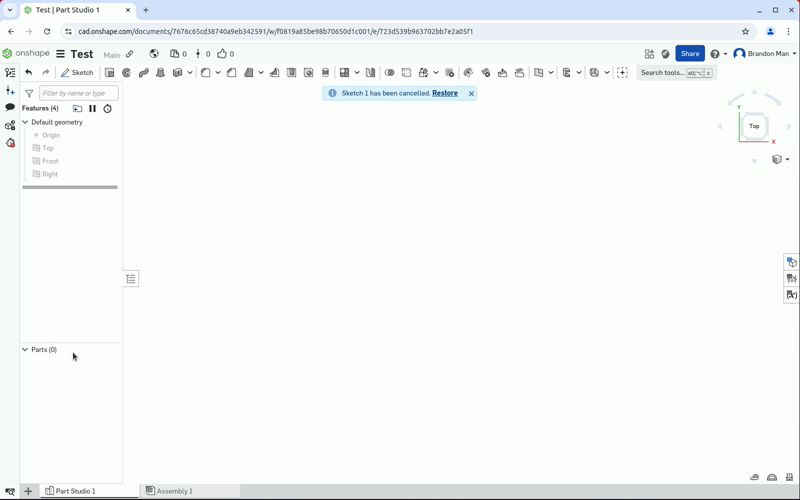
key(y)
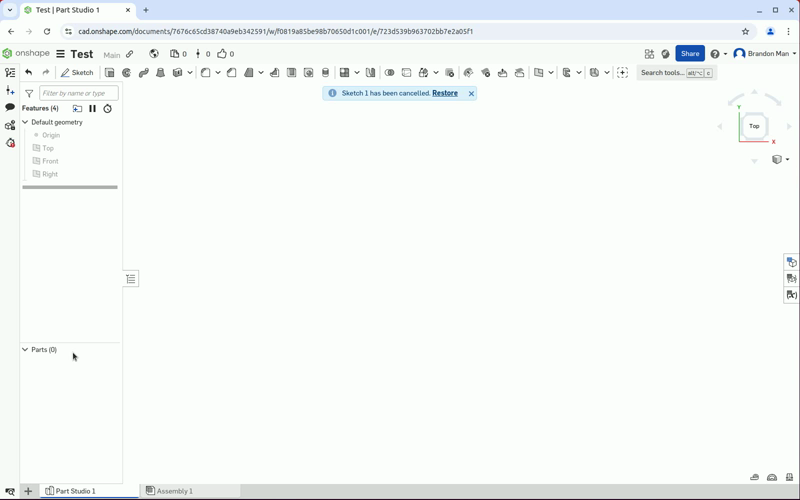
key(shift+p)
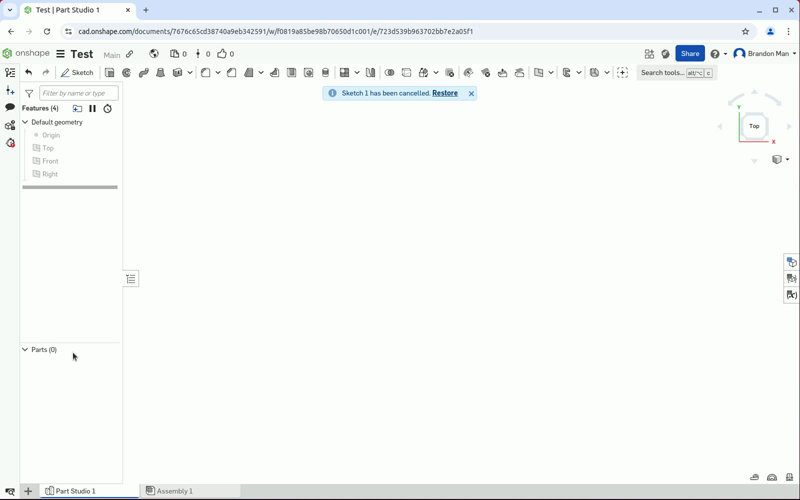
key(space)
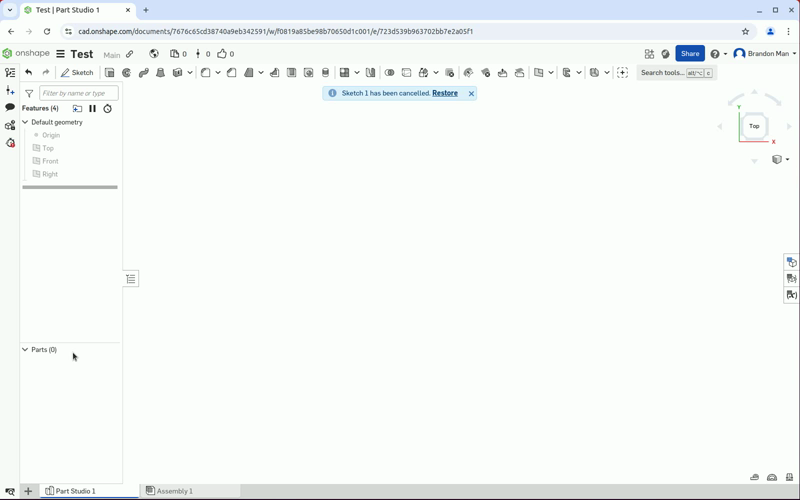
key_down(shift)
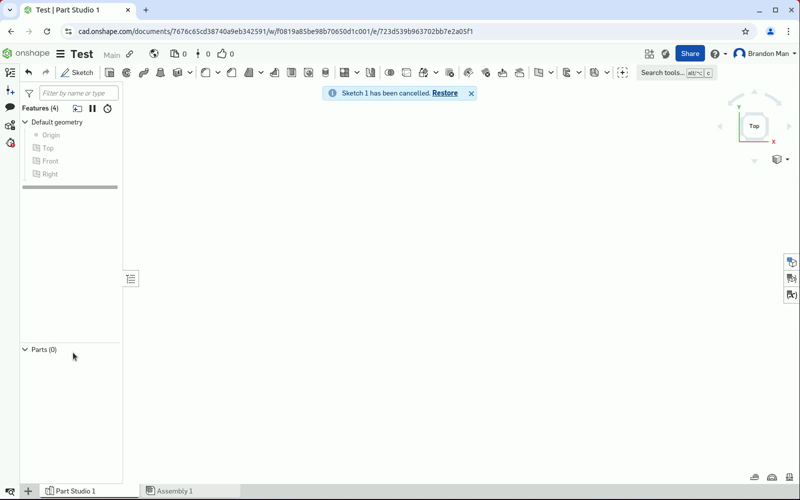
key(up)
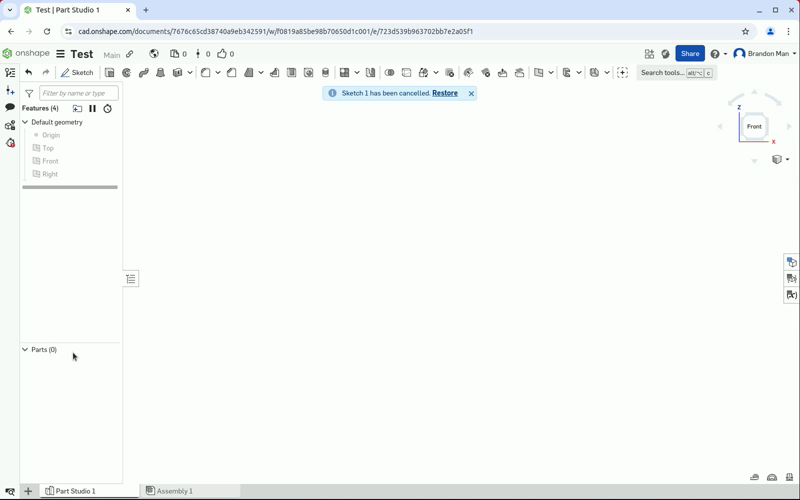
key_up(shift)
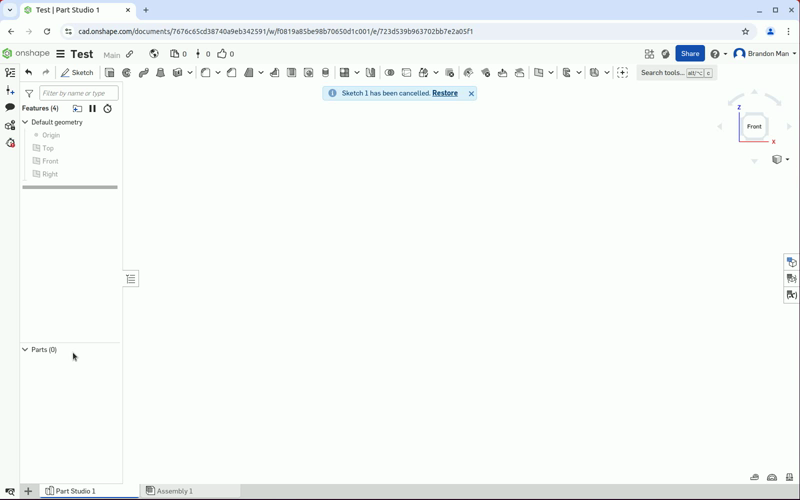
mouse_move(73, 352)
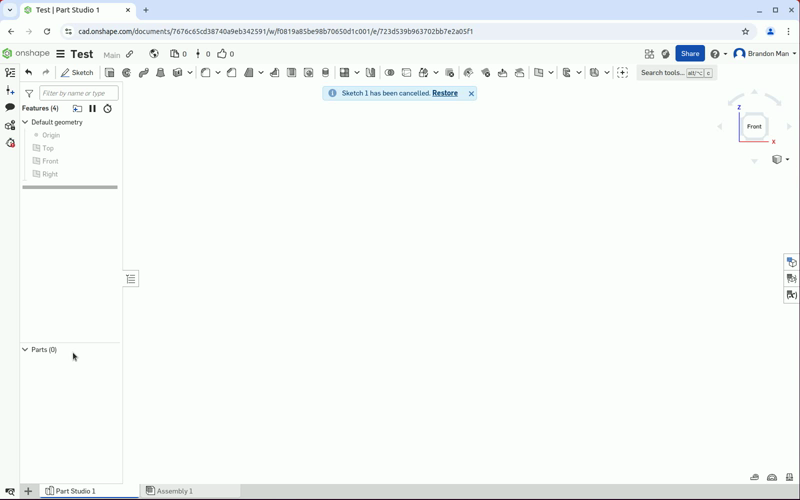
key(shift+y)
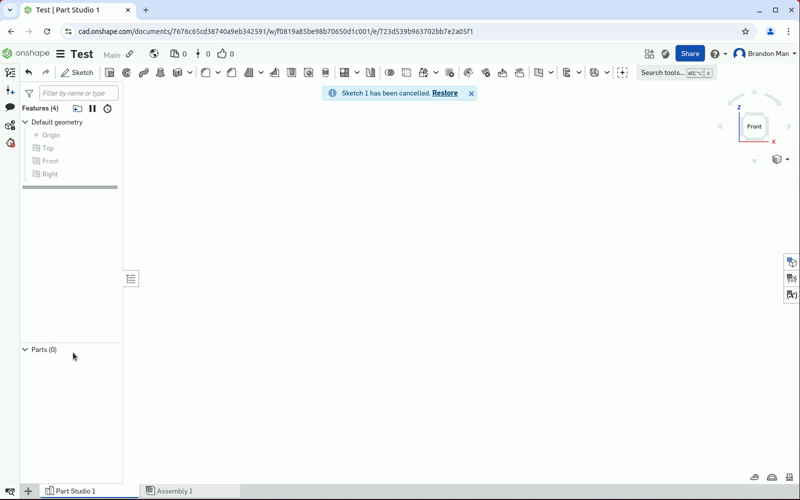
key(shift+s)
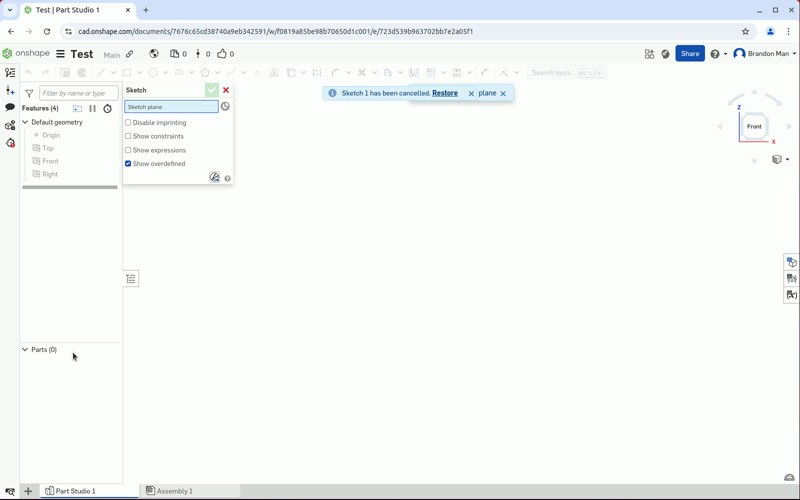
mouse_move(73, 163)
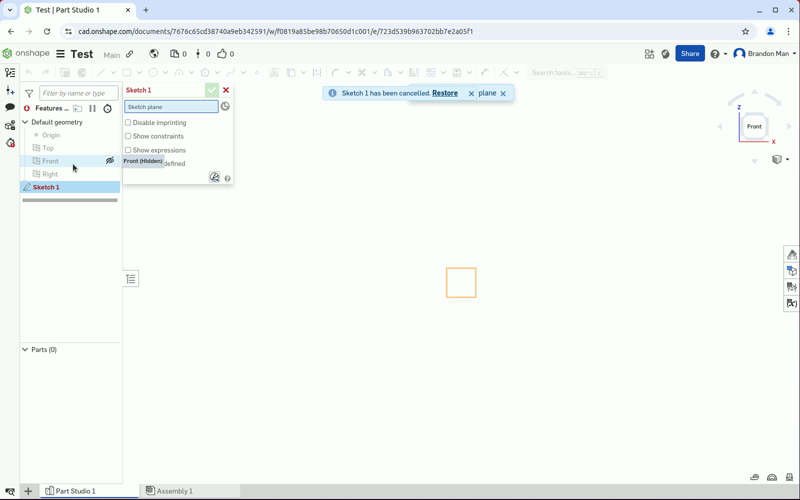
click(73, 163)
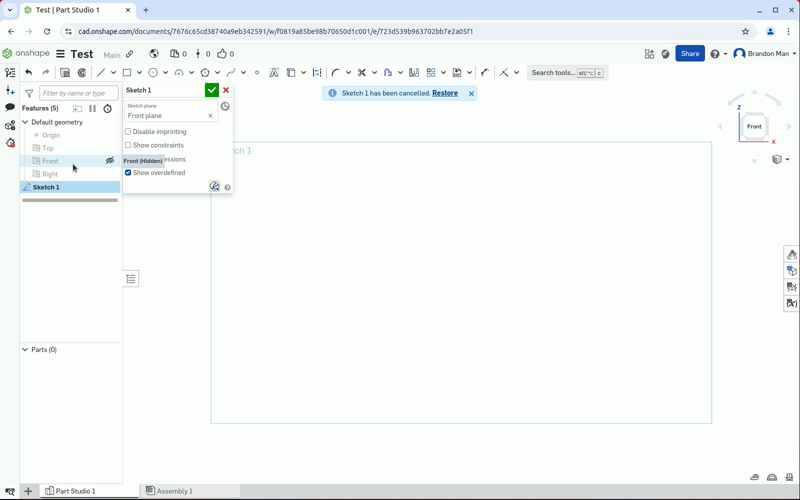
mouse_move(73, 352)
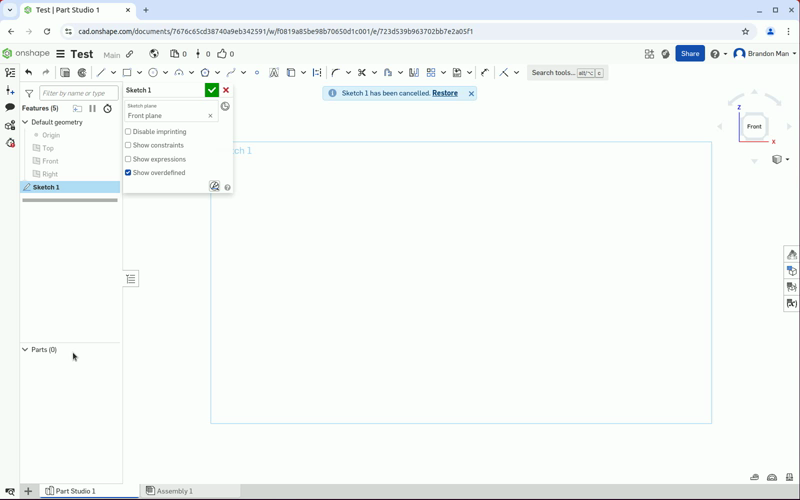
key(y)
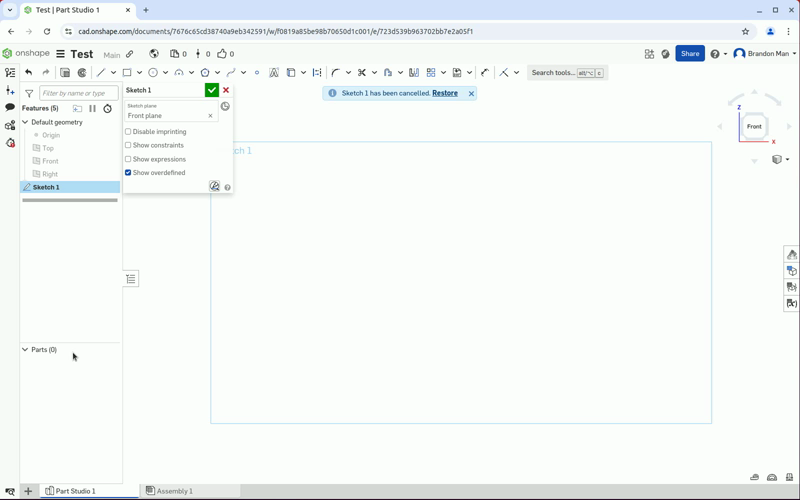
key(l)
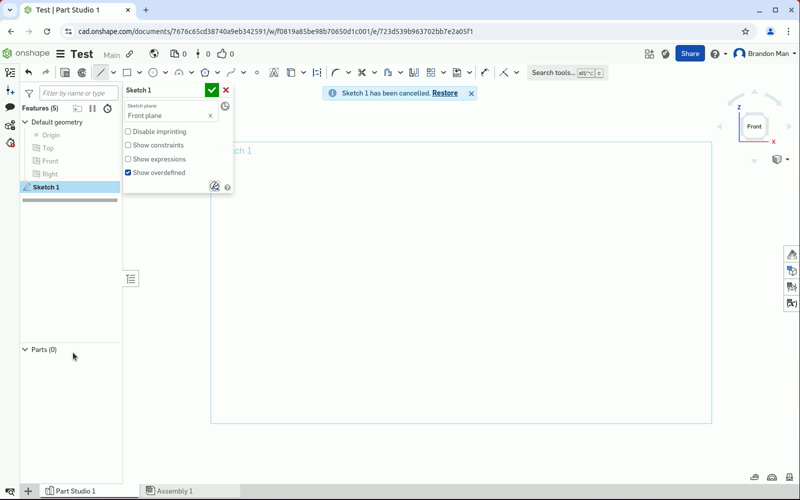
key_down(shift)
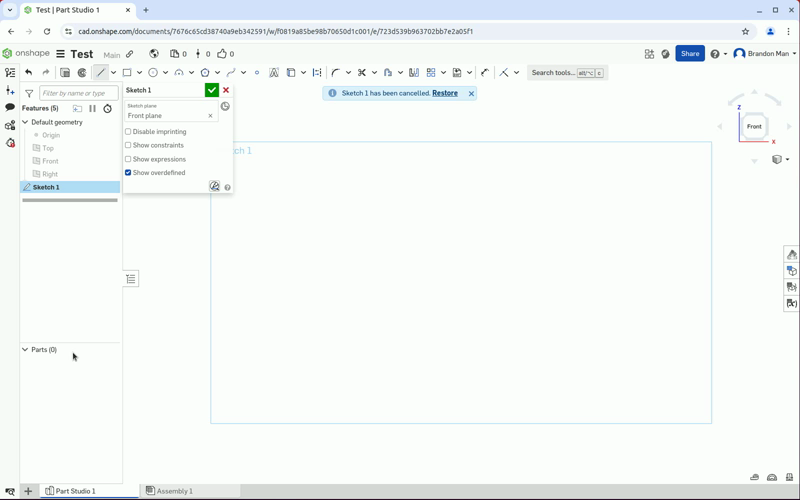
mouse_move(426, 395)
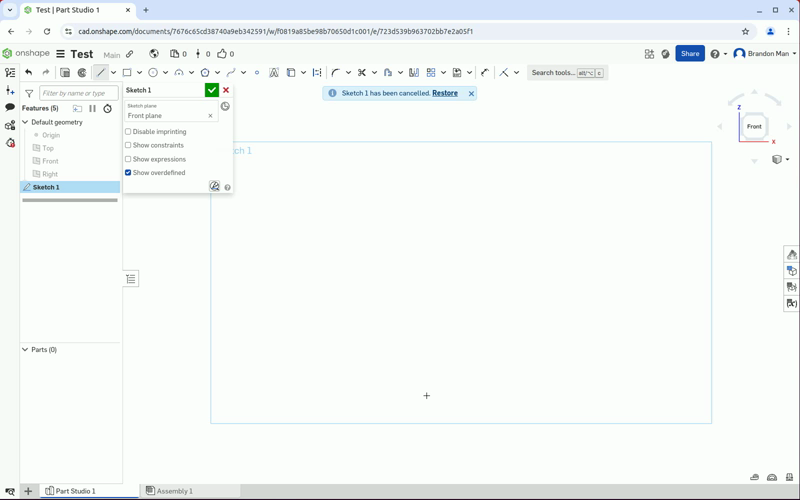
click(426, 395)
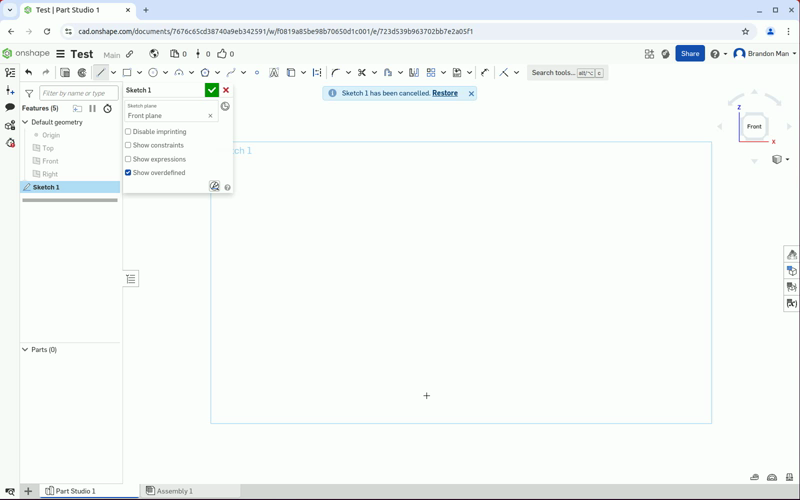
key_up(shift)
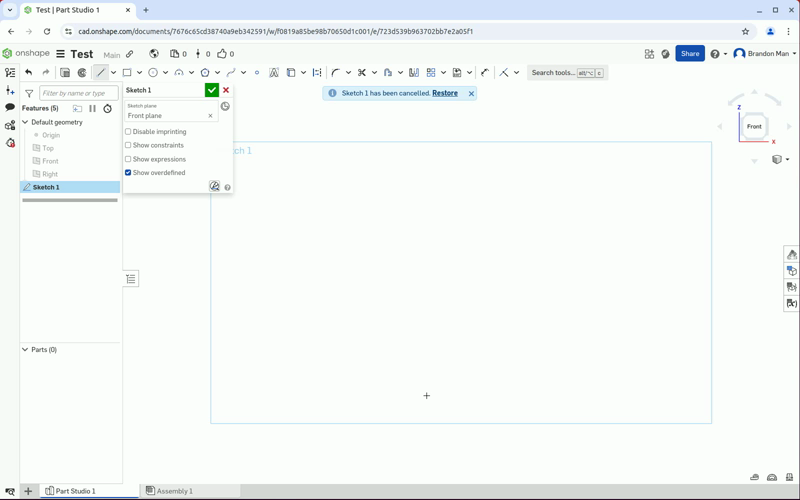
key_down(shift)
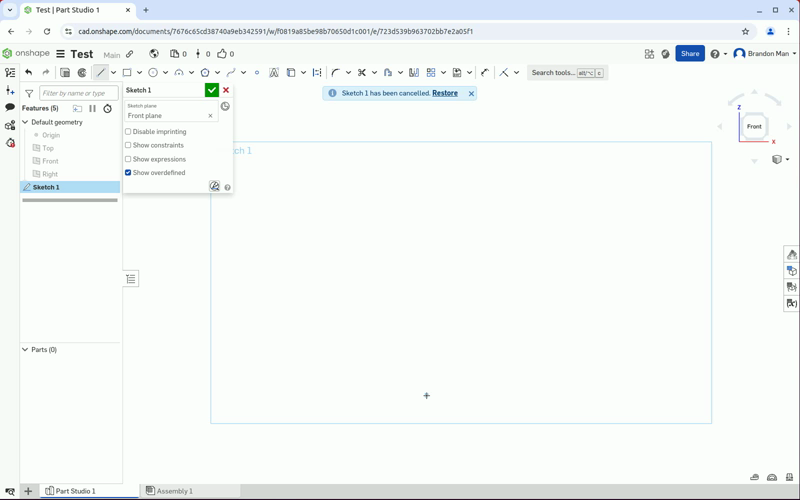
mouse_move(495, 395)
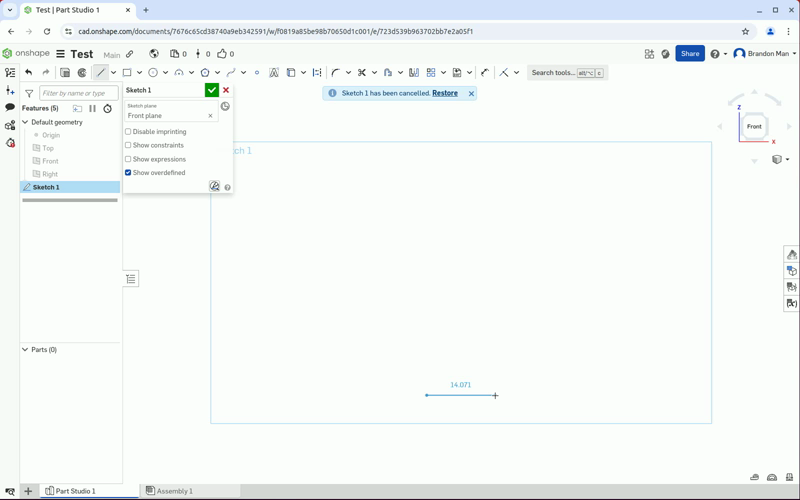
click(495, 395)
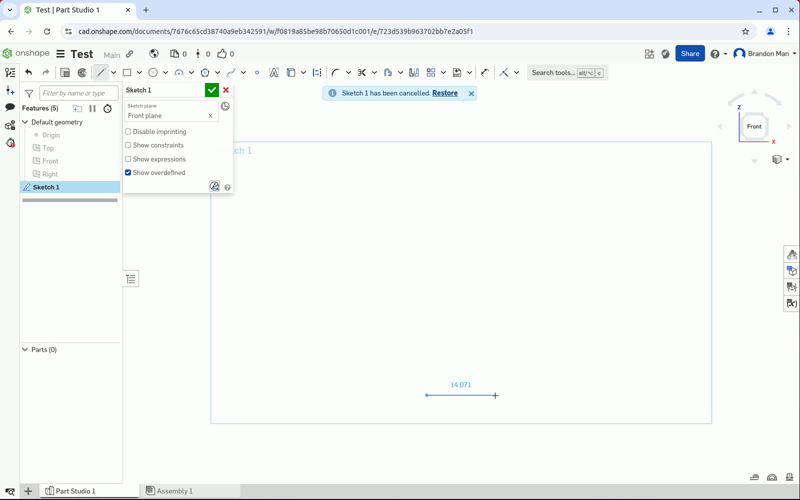
key_up(shift)
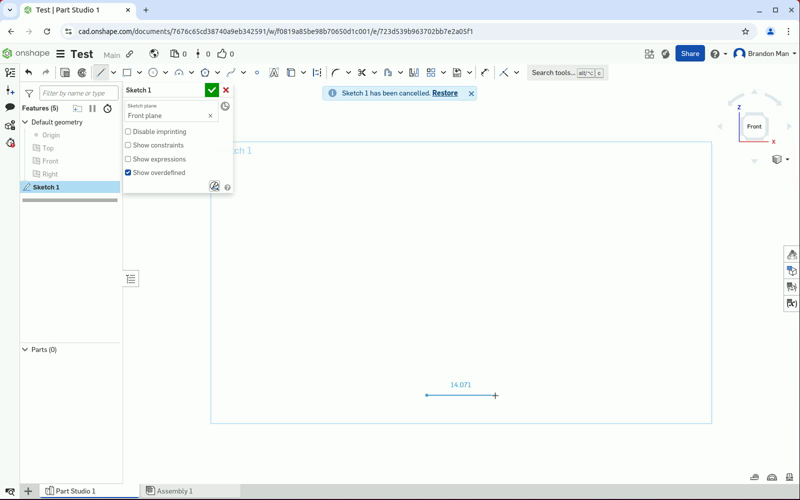
key_down(shift)
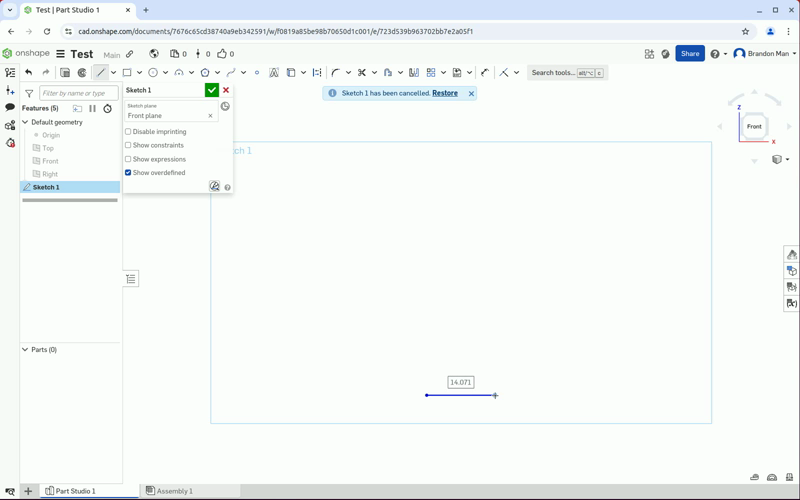
mouse_move(495, 282)
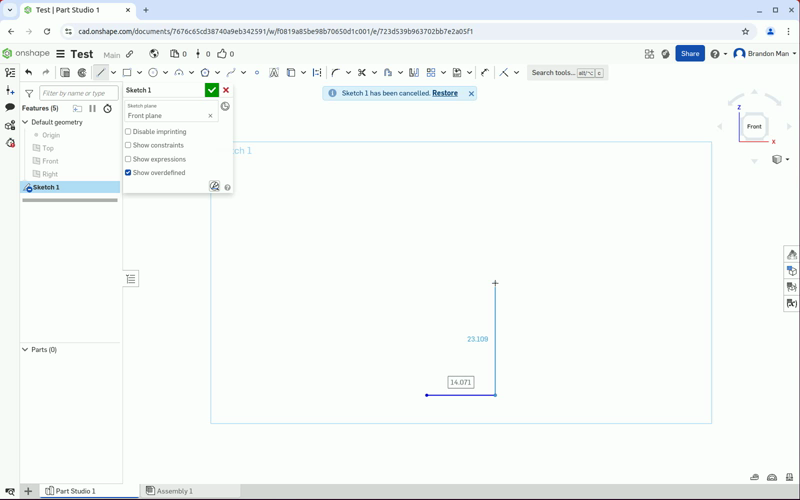
click(495, 282)
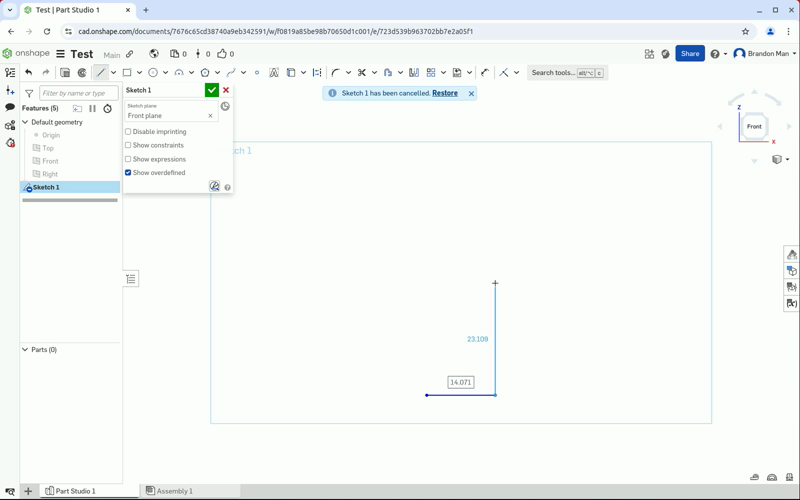
key_up(shift)
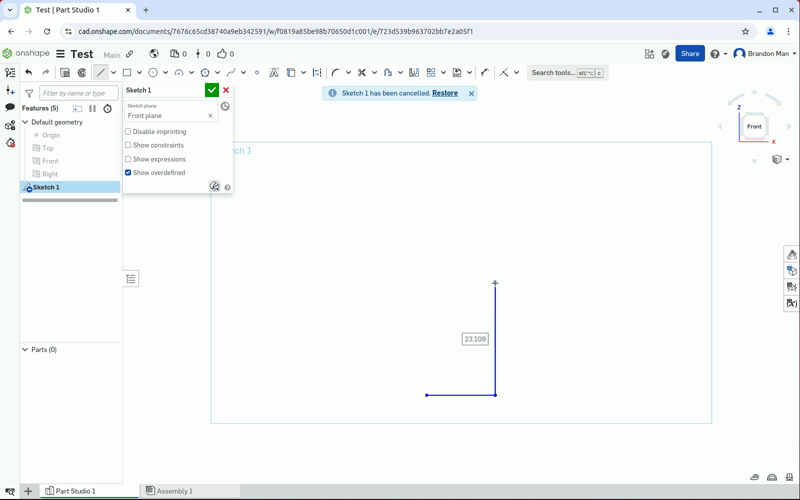
key_down(shift)
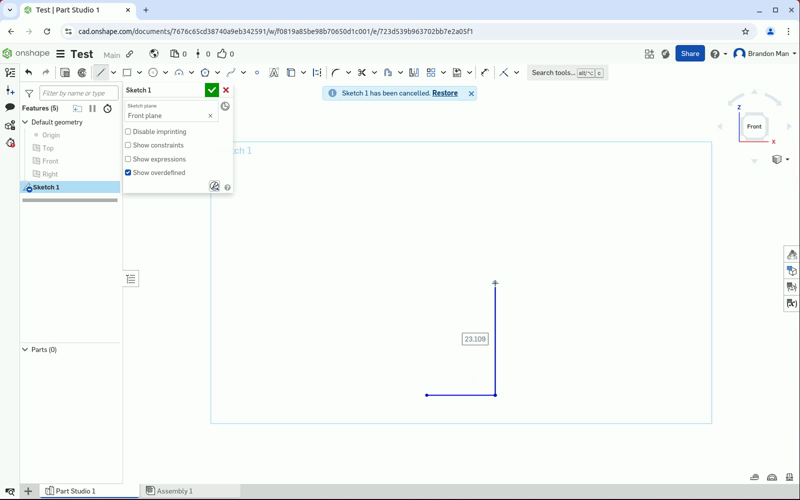
mouse_move(426, 282)
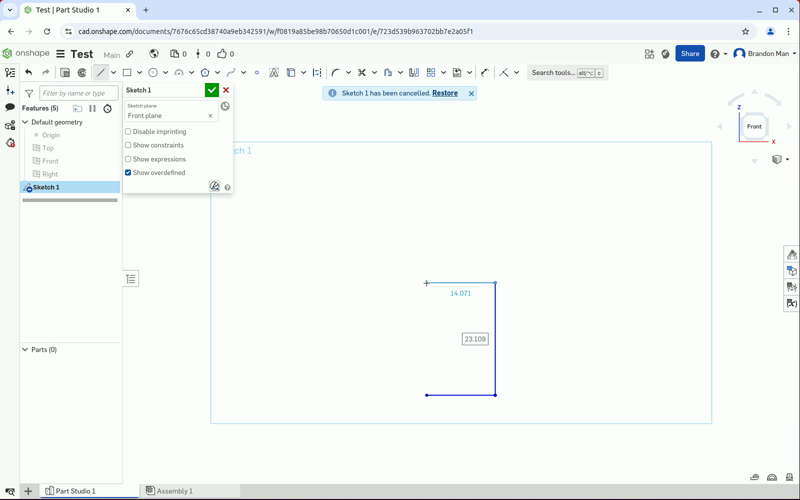
click(426, 282)
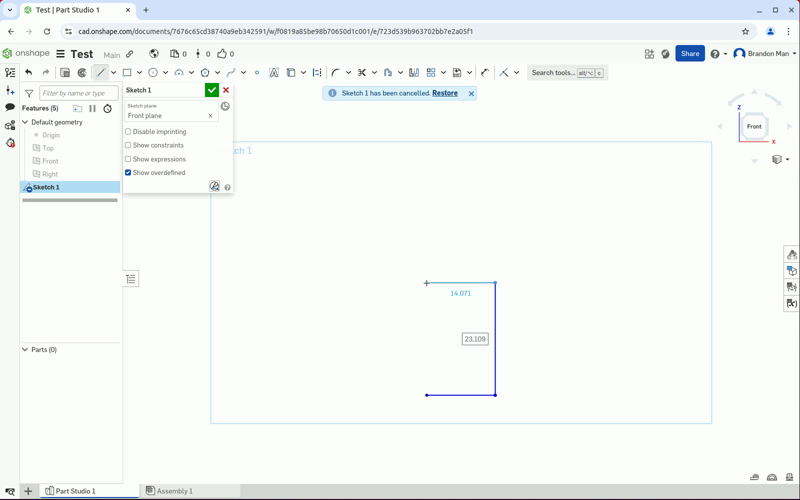
key_up(shift)
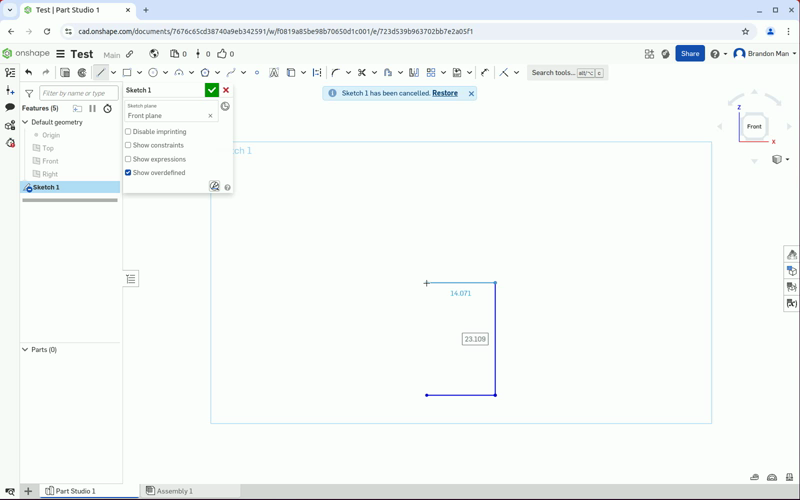
key_down(shift)
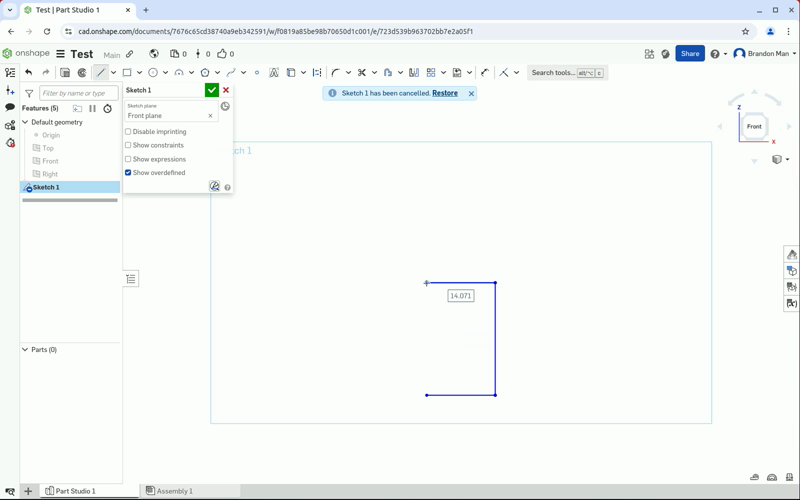
mouse_move(426, 395)
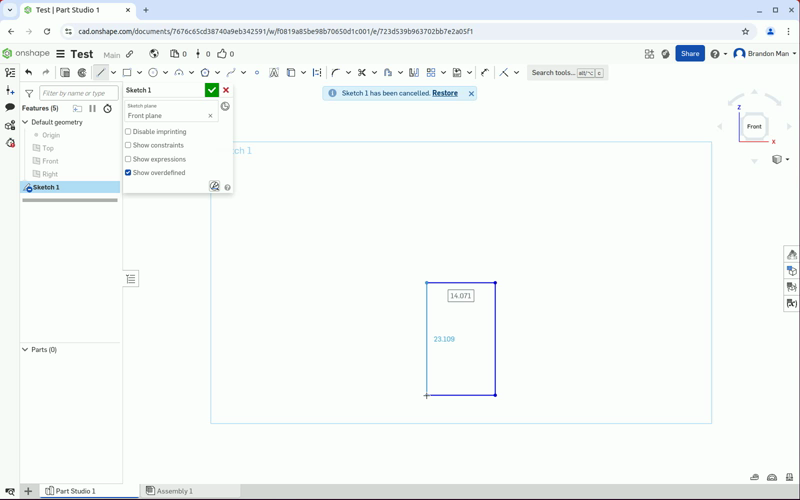
key_up(shift)
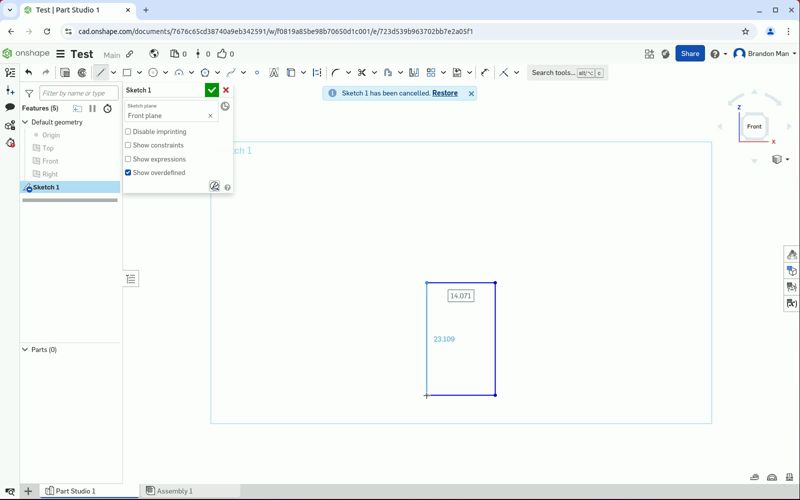
click(426, 395)
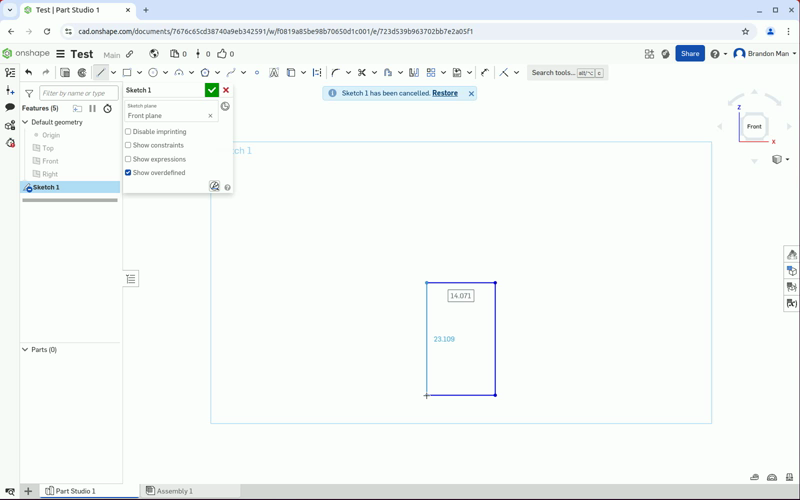
key(esc)
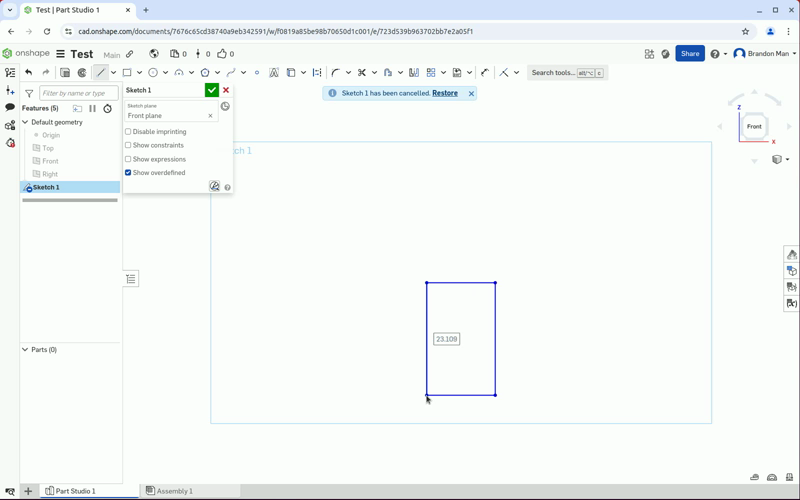
mouse_move(465, 303)
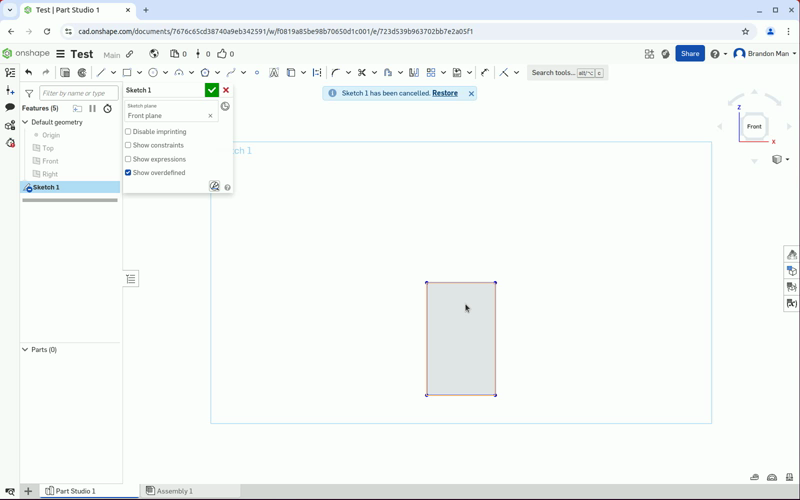
click(465, 303)
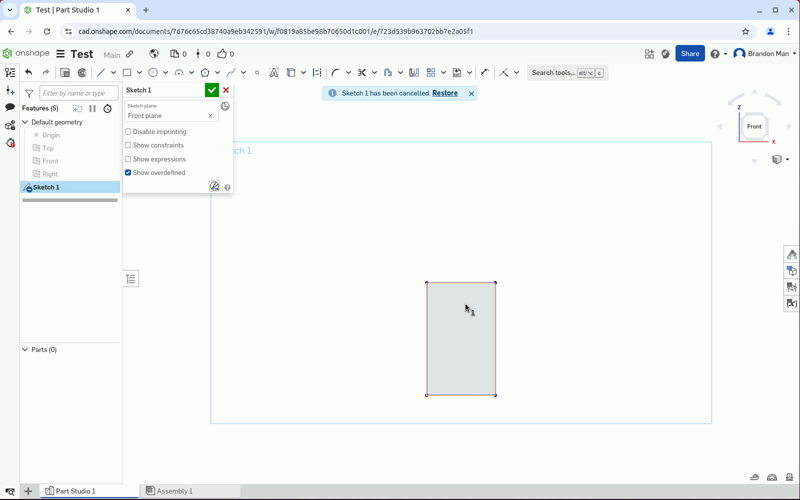
mouse_move(73, 352)
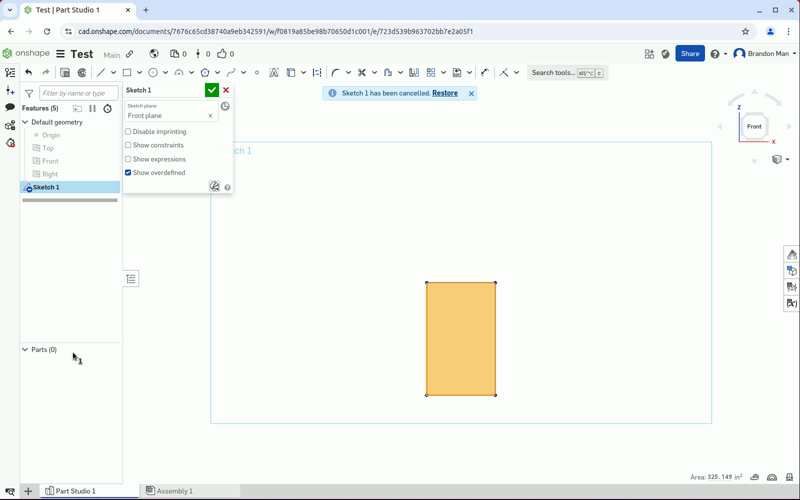
key(shift+y)
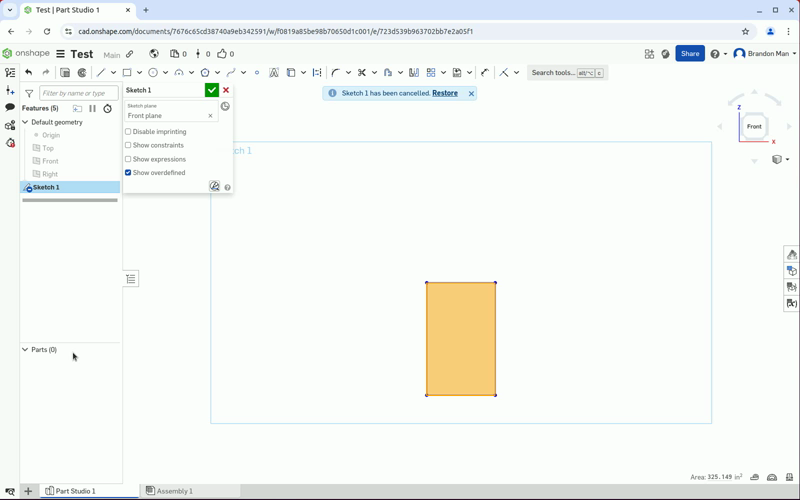
key(shift+e)
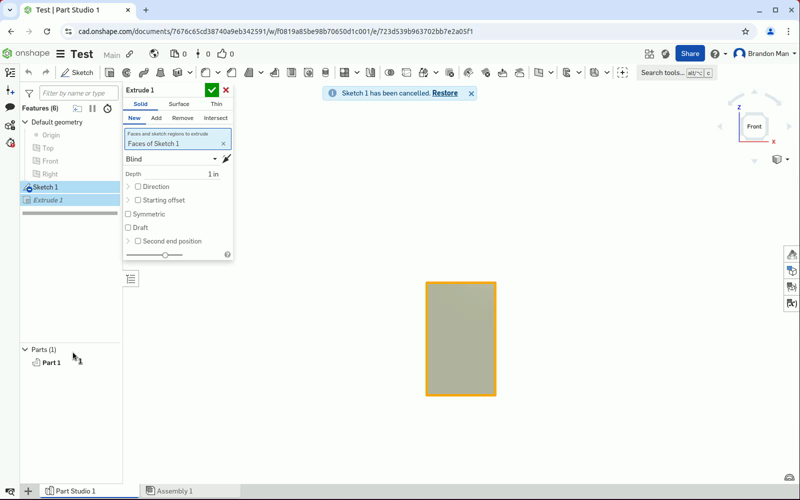
mouse_move(143, 106)
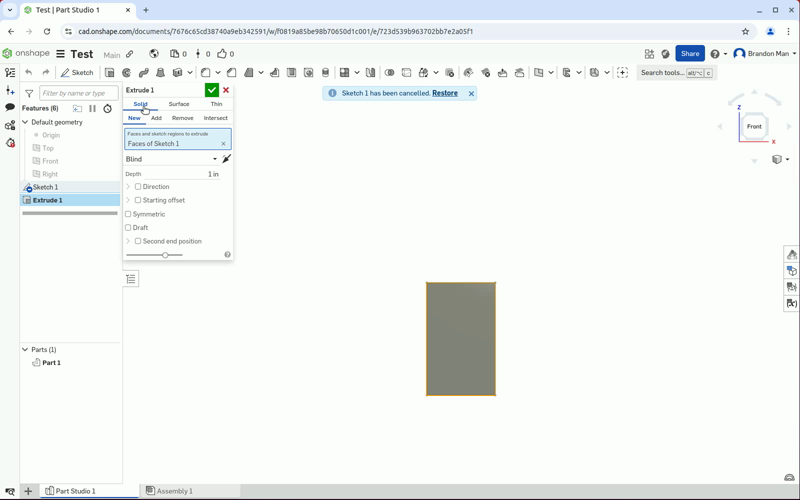
click(143, 106)
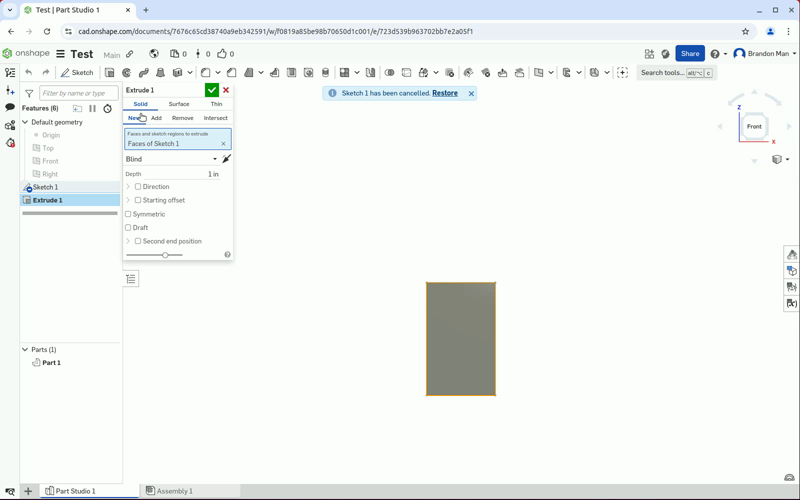
mouse_move(137, 120)
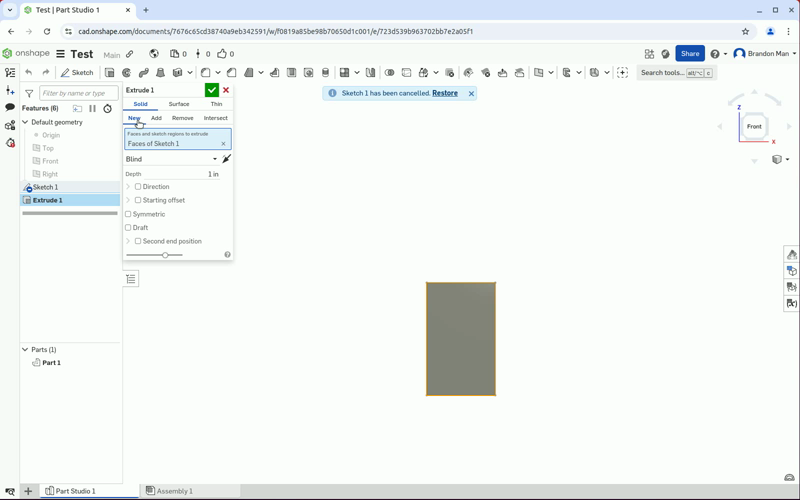
click(137, 120)
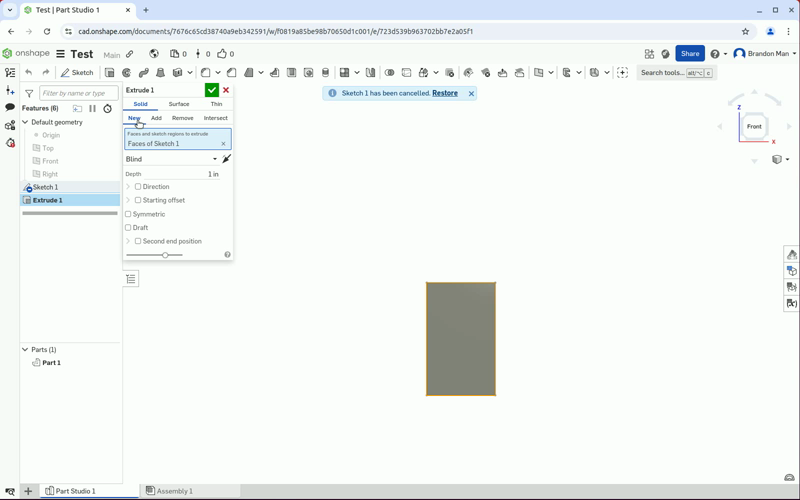
key(tab, 4)
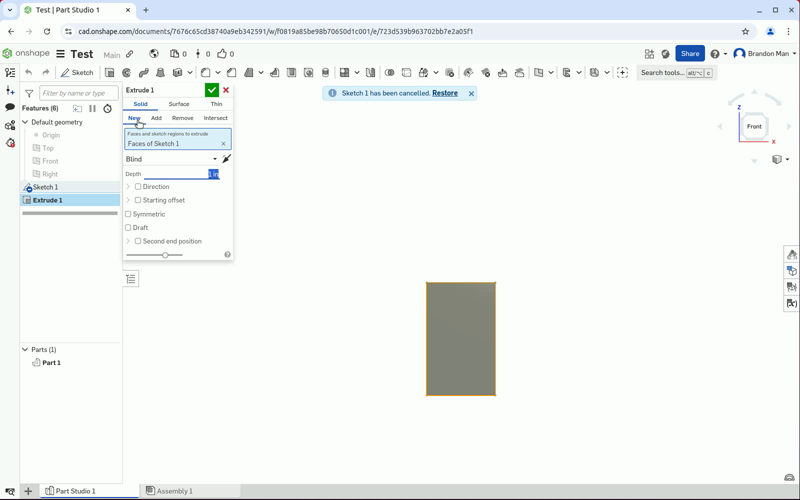
text(8.906)
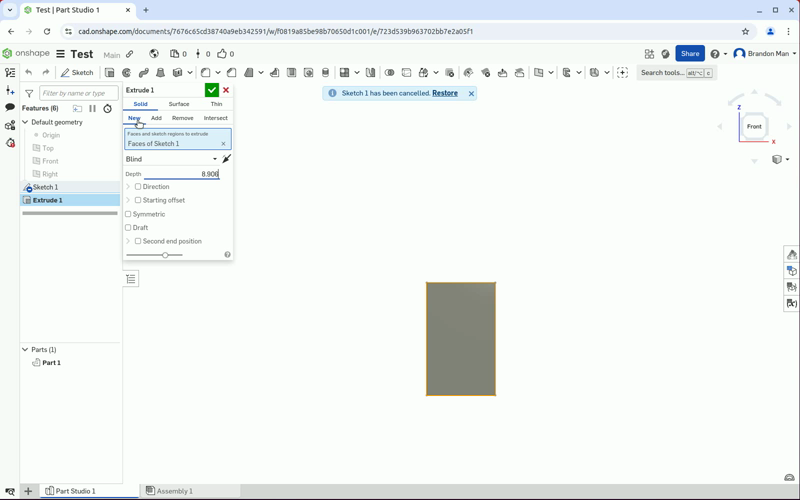
key(enter)
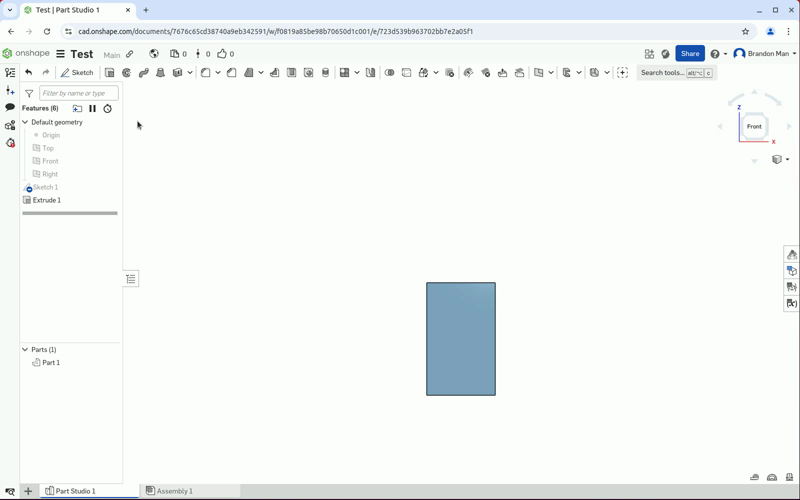
key(shift+h)
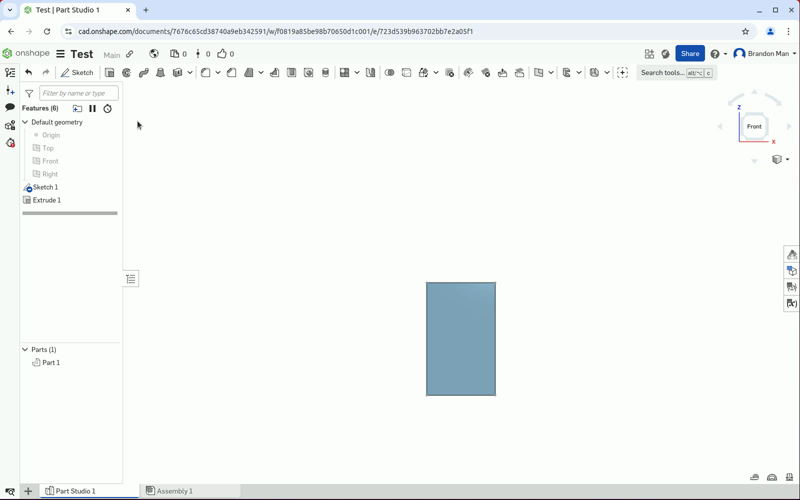
key(shift+h)
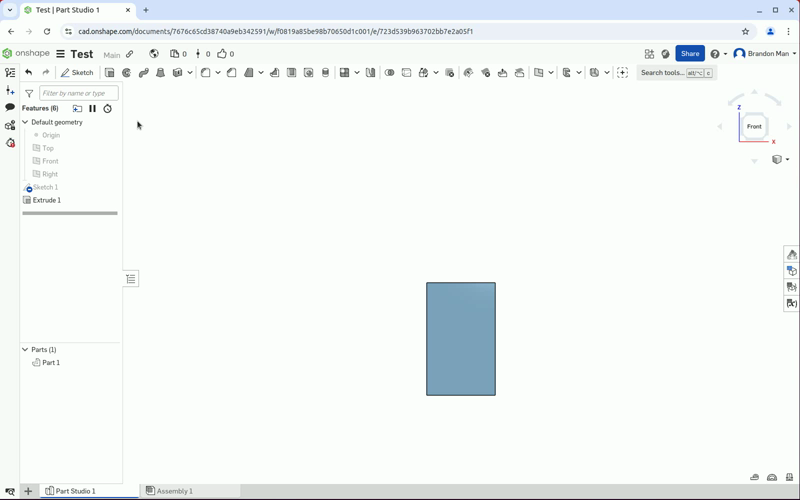
mouse_move(73, 189)
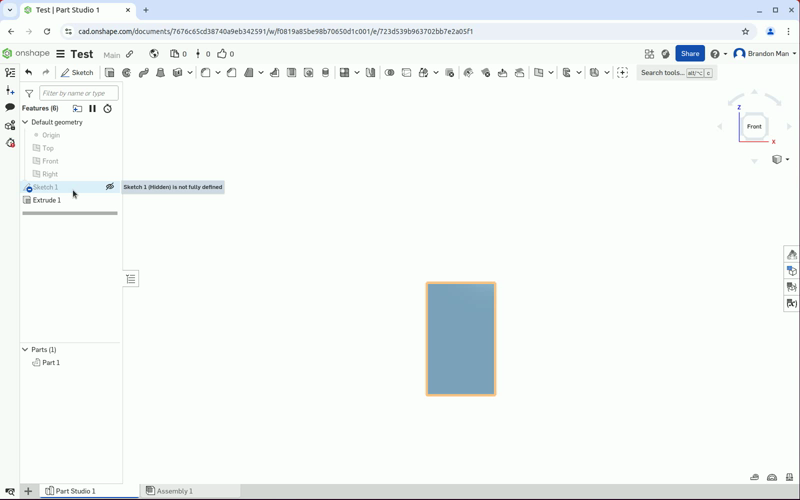
click(73, 189)
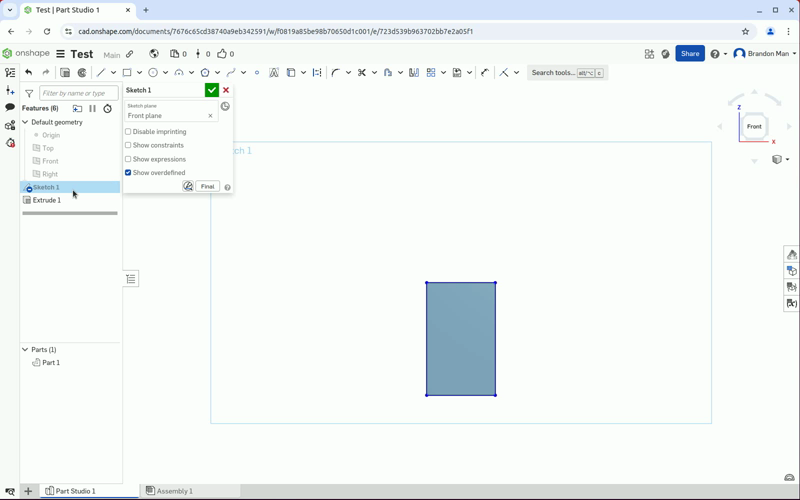
mouse_move(229, 92)
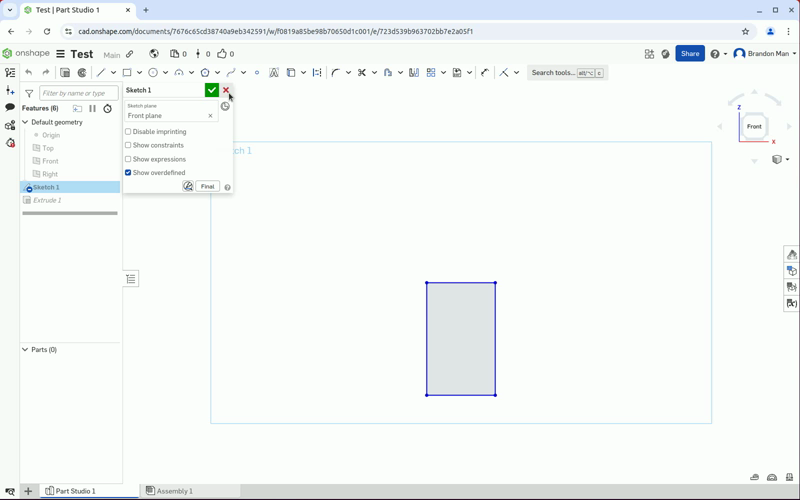
click(229, 92)
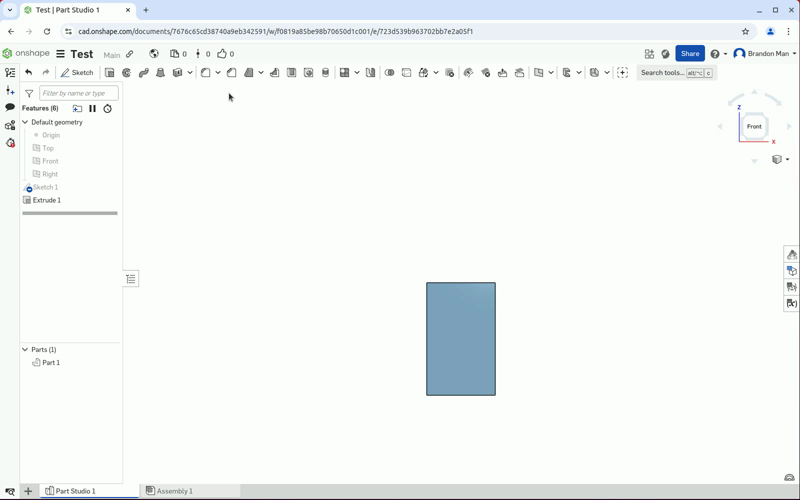
mouse_move(73, 352)
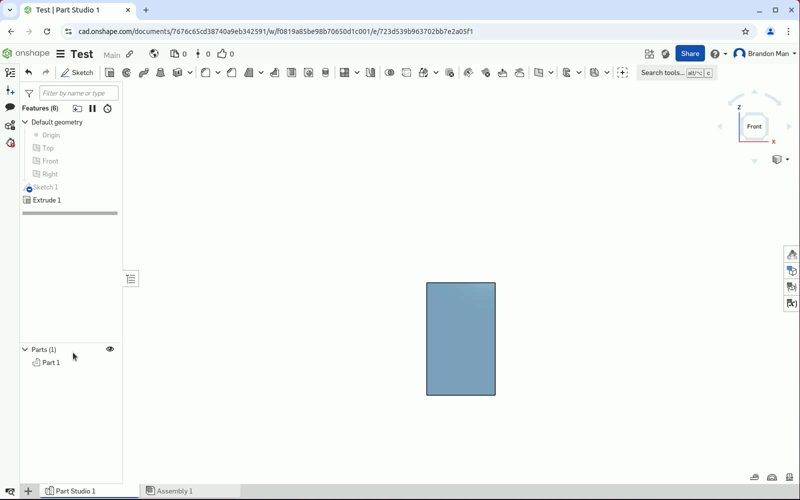
key(y)
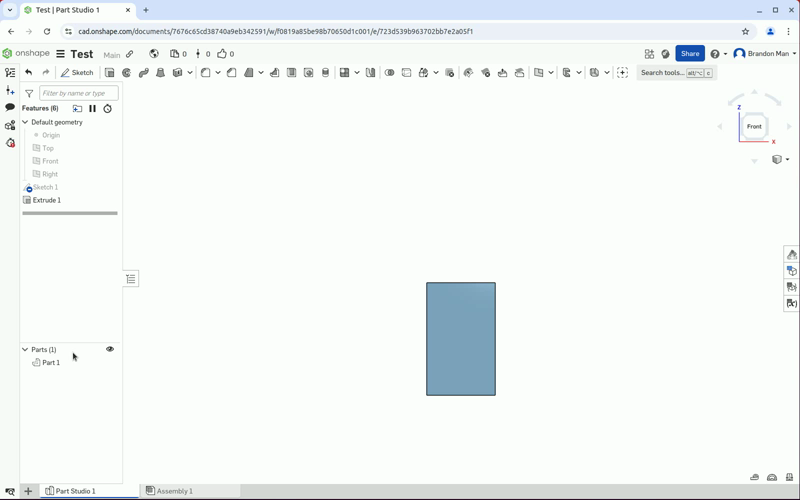
key(shift+p)
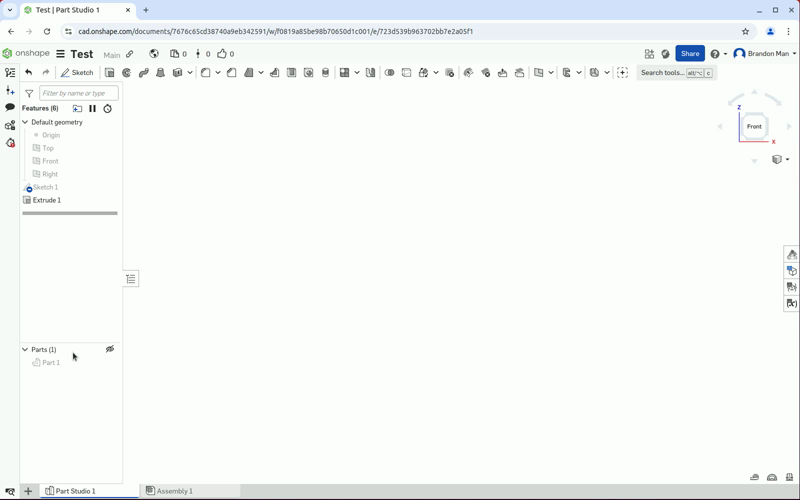
key(space)
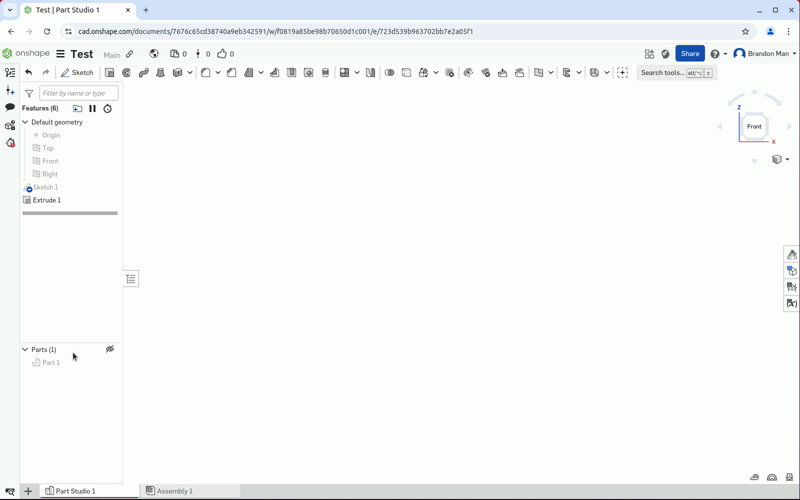
key_down(shift)
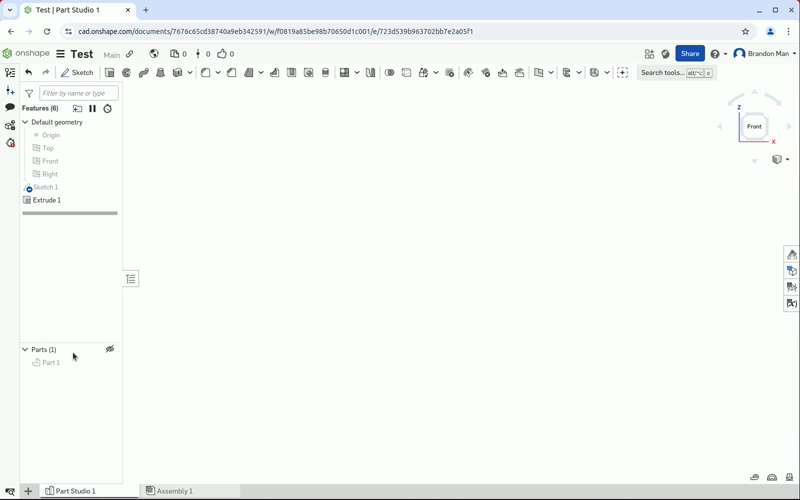
key(down)
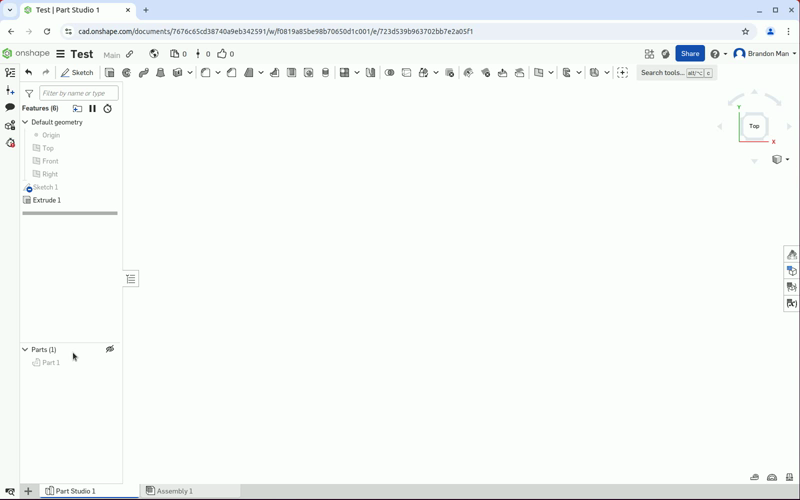
key_up(shift)
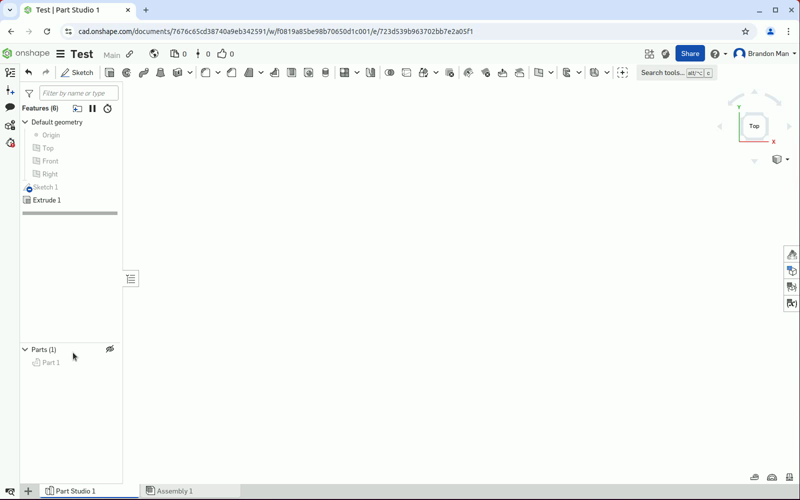
mouse_move(73, 352)
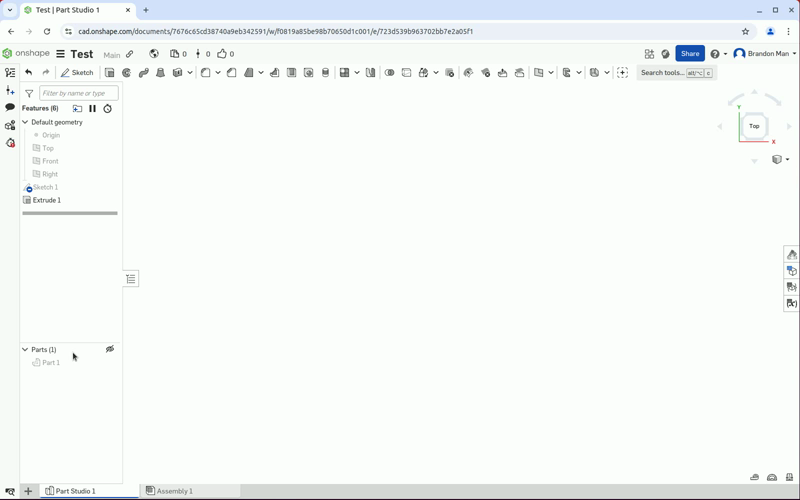
key(shift+y)
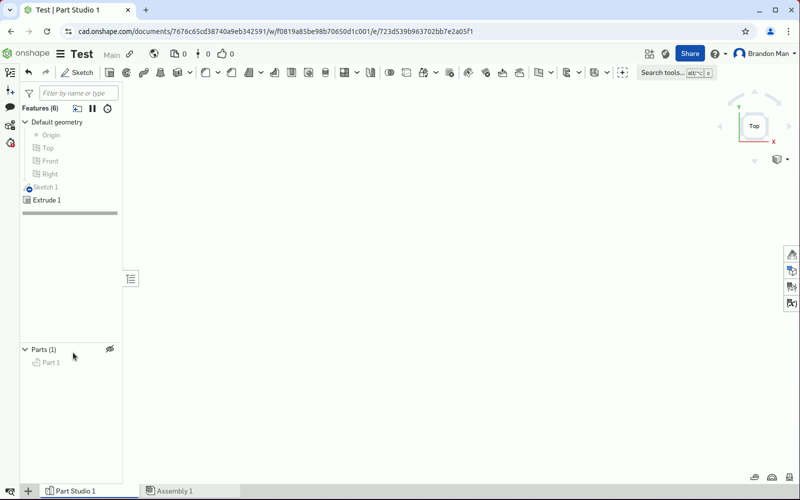
key(shift+s)
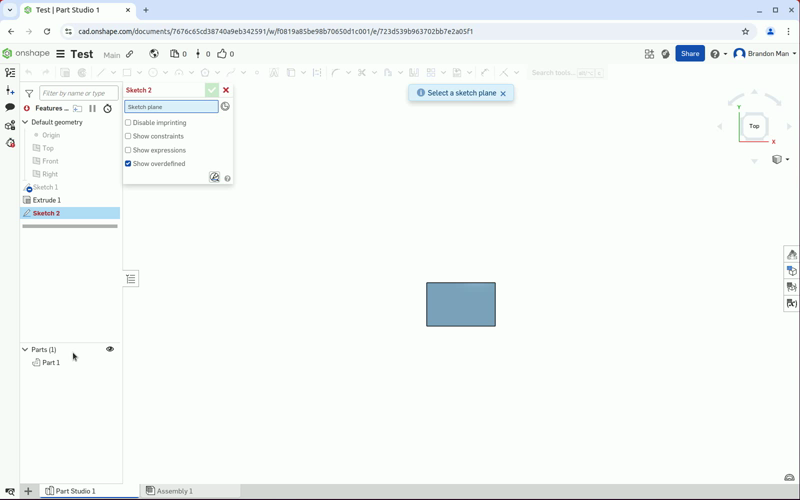
mouse_move(73, 150)
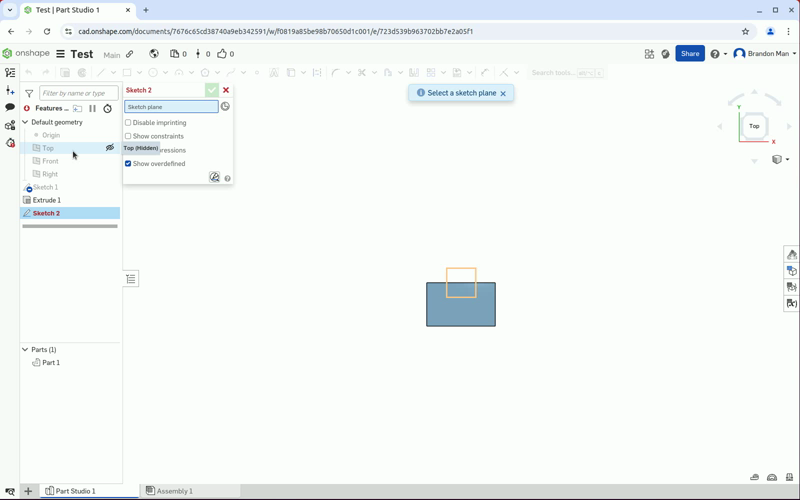
click(73, 150)
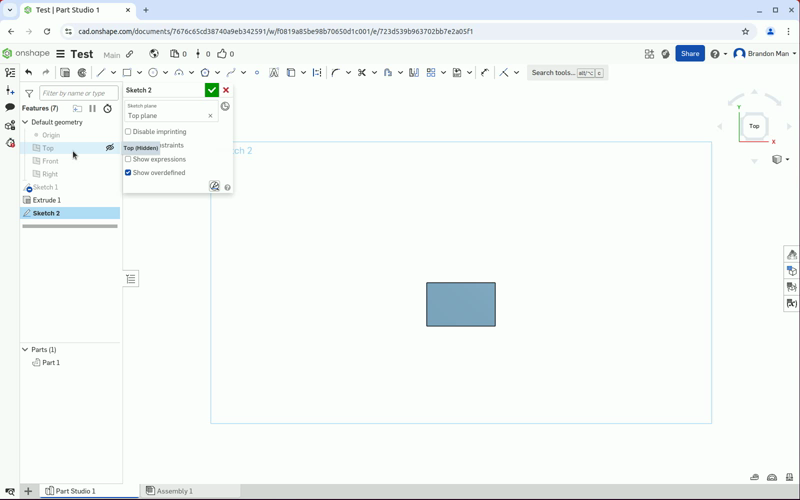
mouse_move(73, 352)
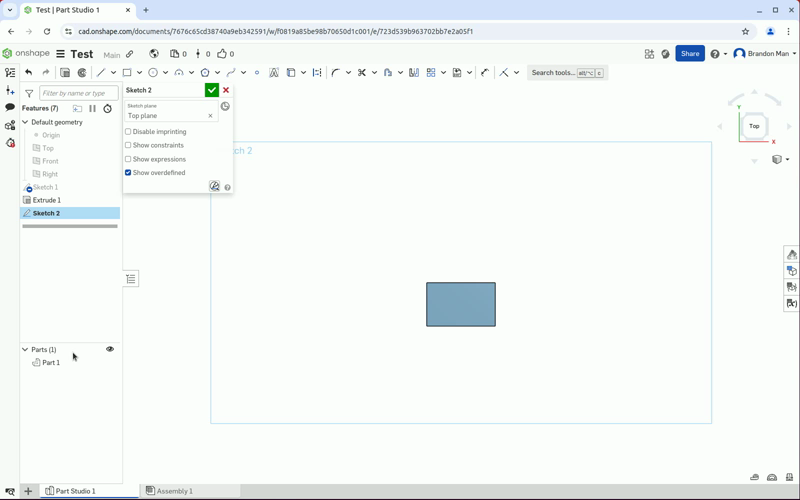
key(y)
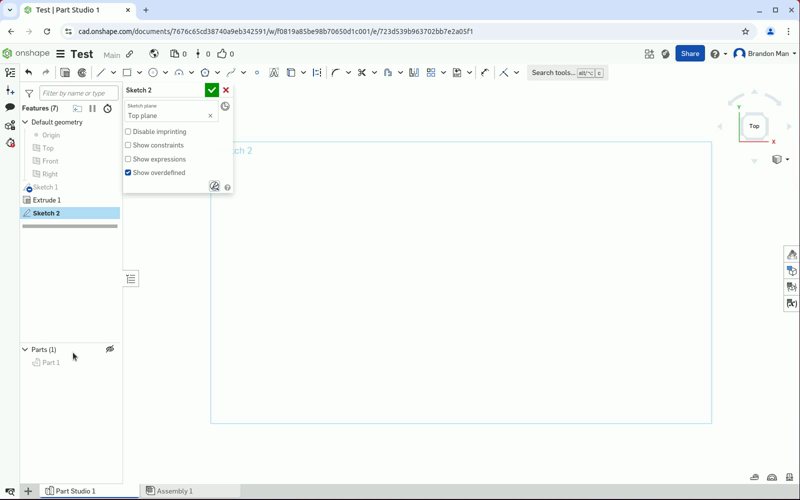
key(c)
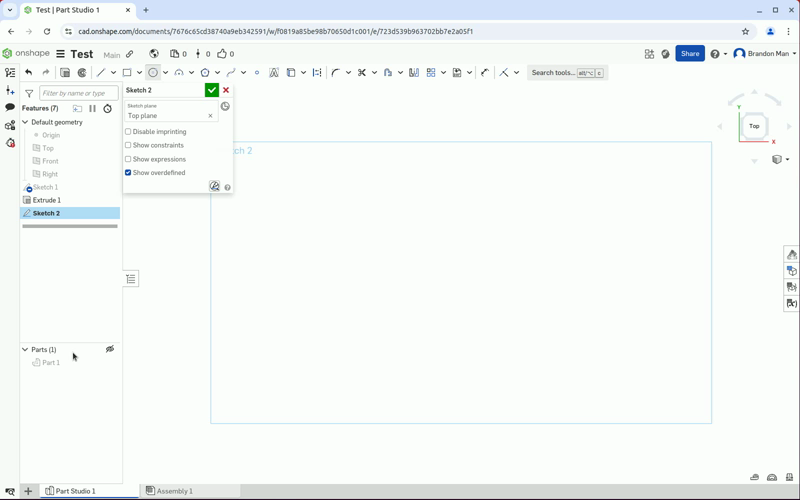
key_down(shift)
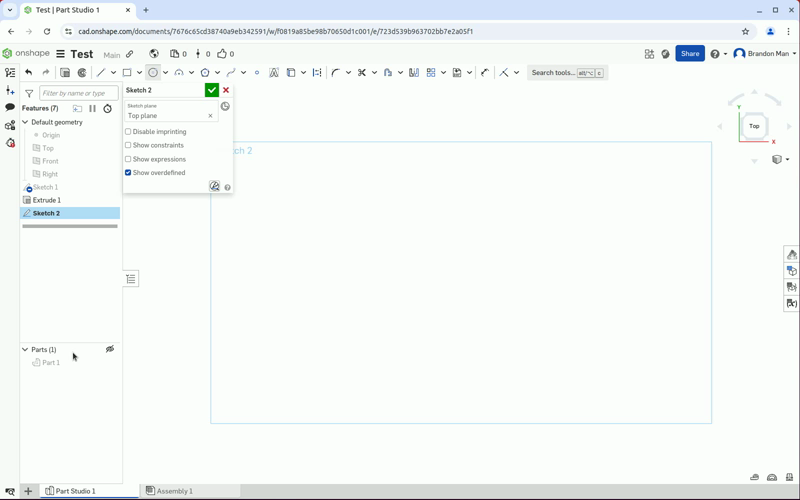
mouse_move(461, 304)
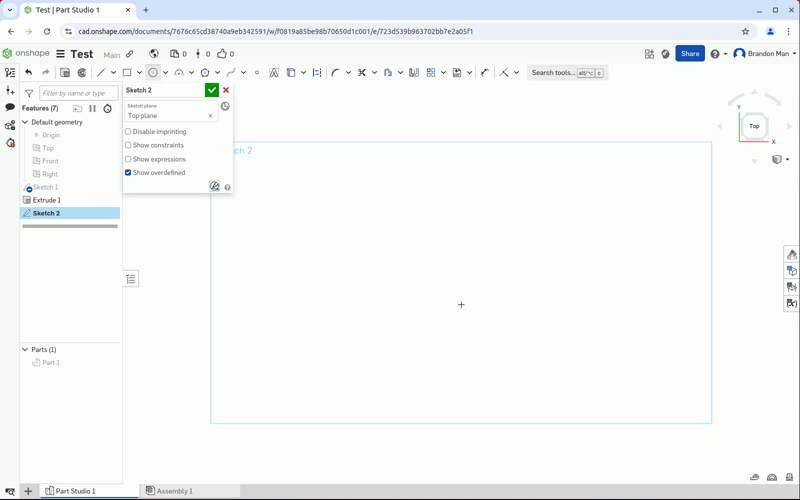
click(461, 304)
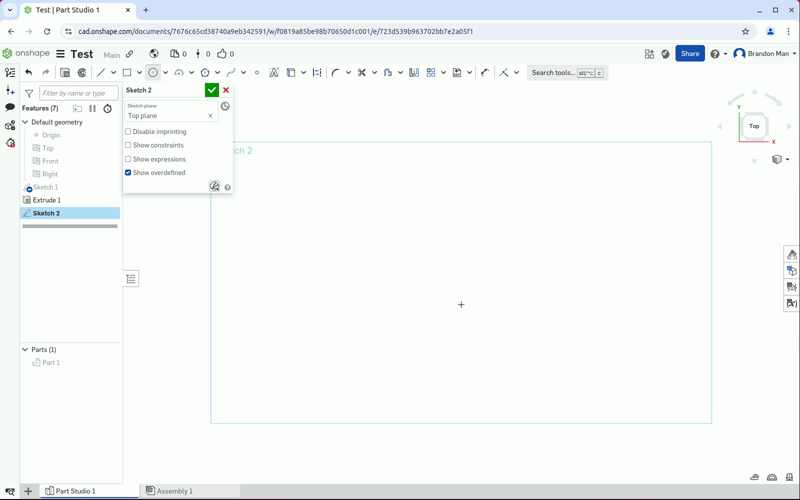
key_up(shift)
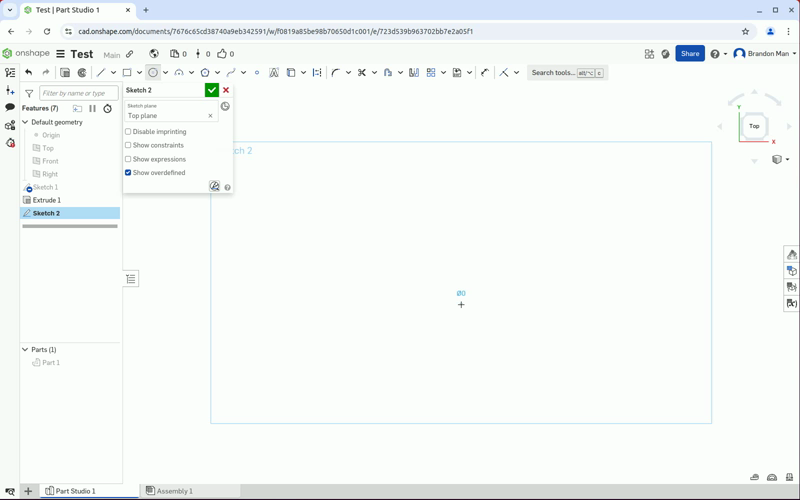
mouse_move(528, 304)
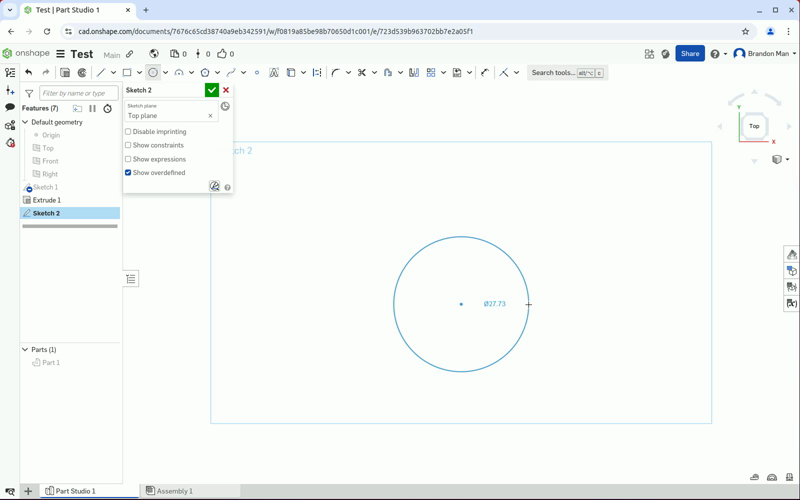
click(528, 304)
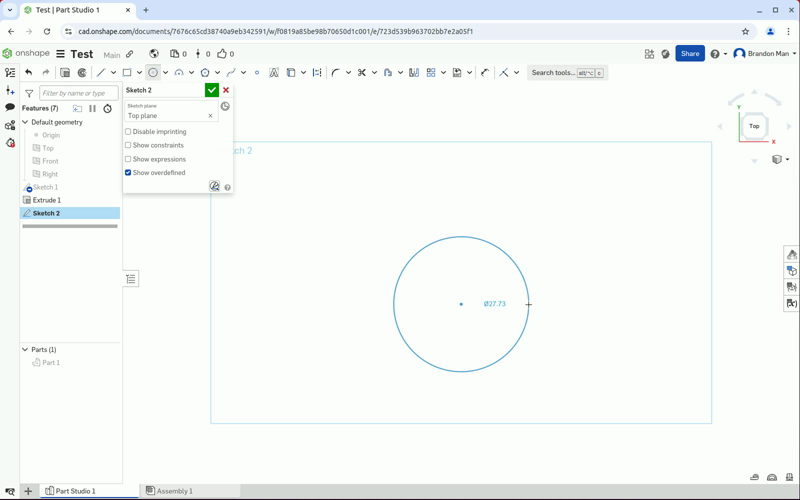
key(esc)
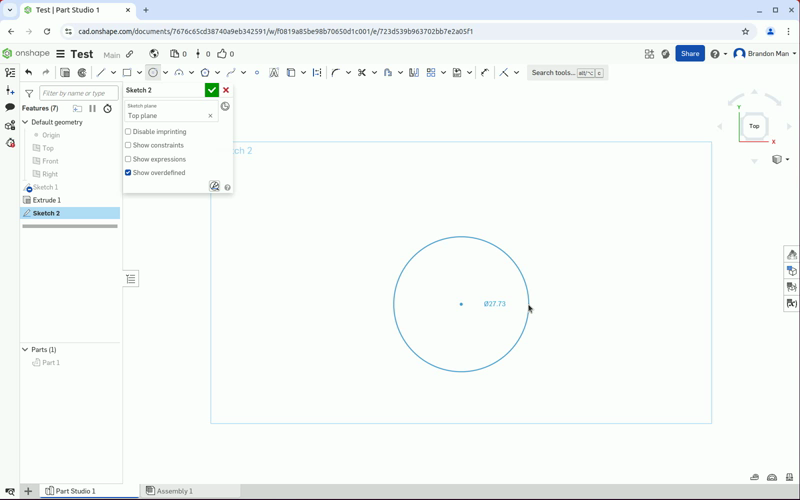
mouse_move(452, 298)
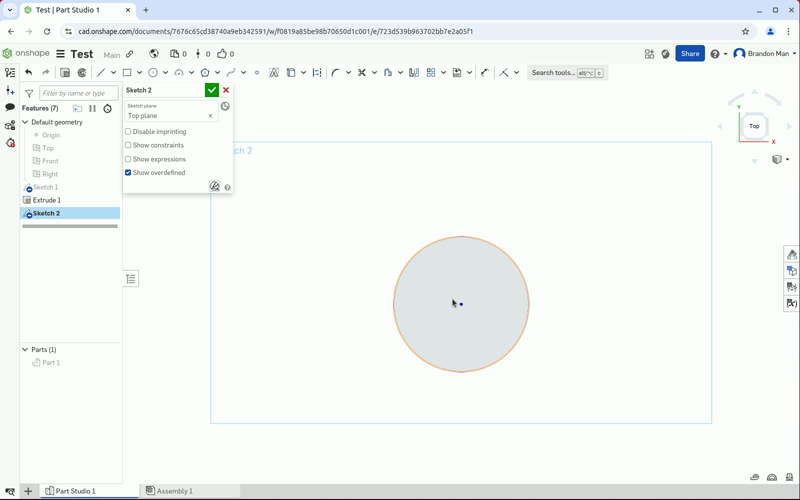
click(452, 298)
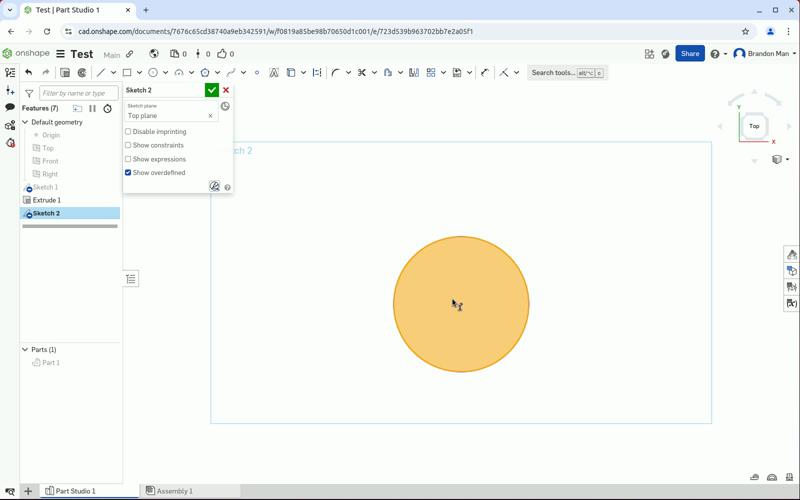
mouse_move(73, 352)
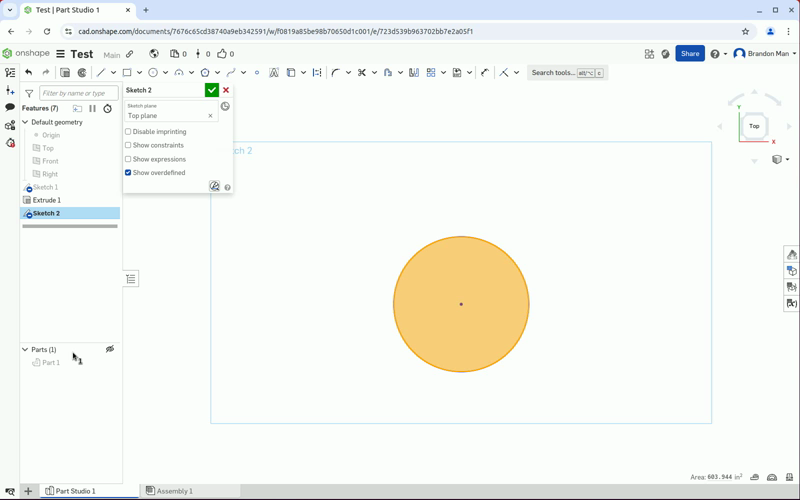
key(shift+y)
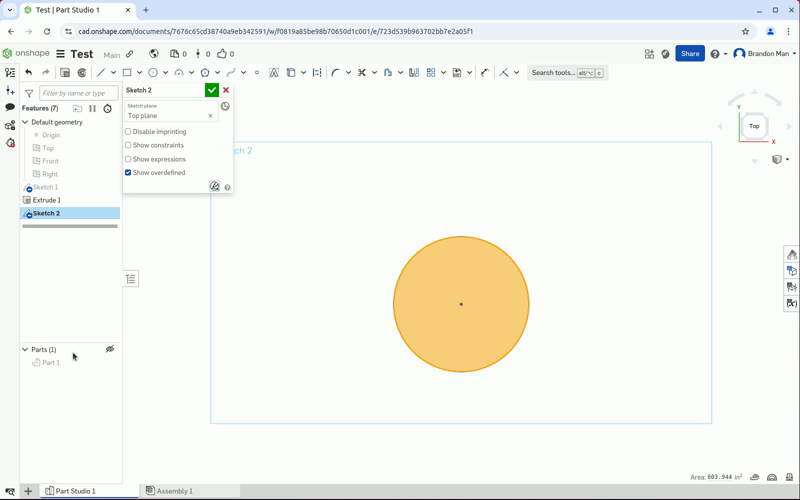
key(shift+e)
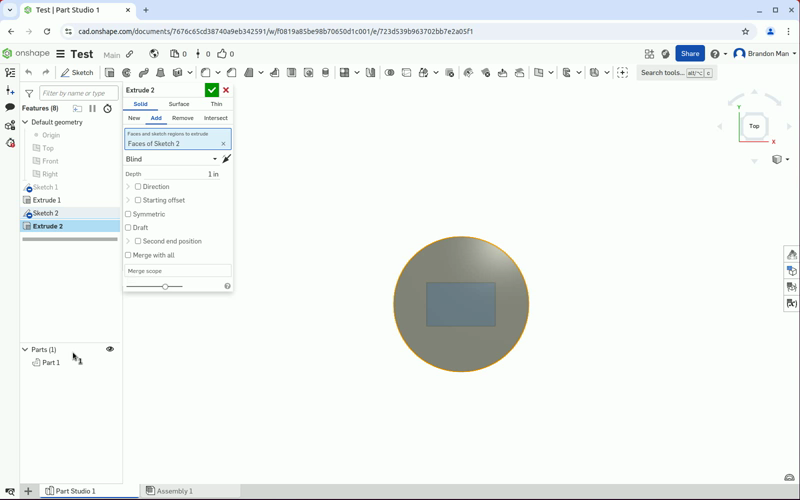
mouse_move(143, 106)
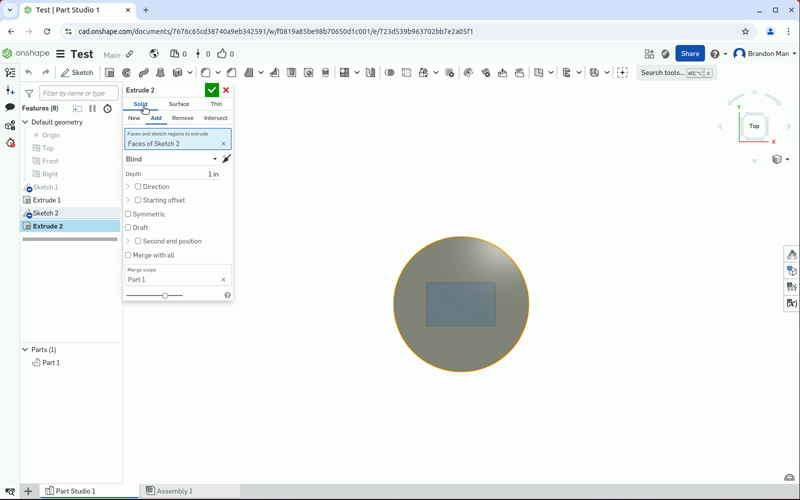
click(143, 106)
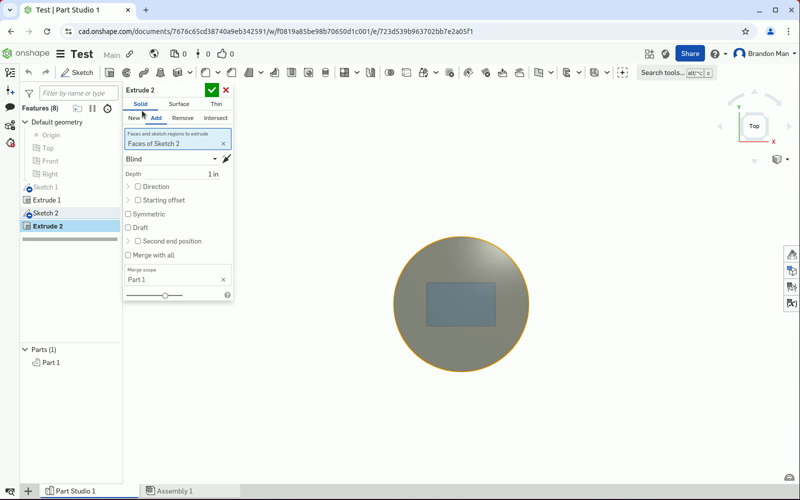
mouse_move(137, 120)
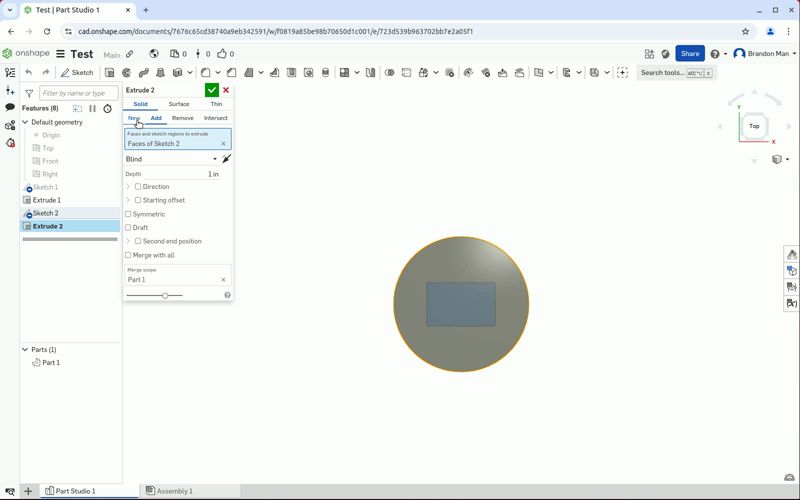
click(137, 120)
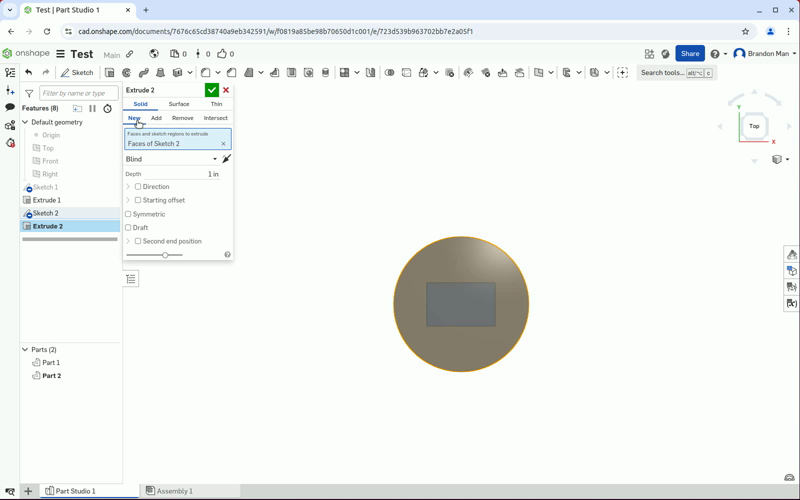
key(tab, 4)
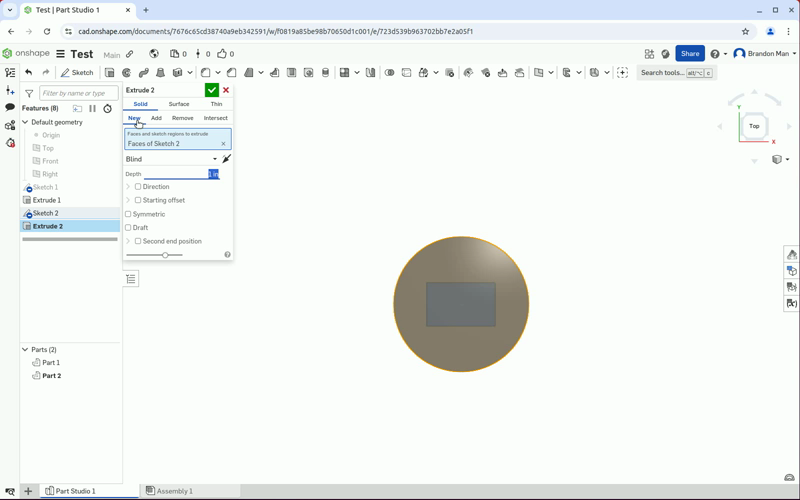
text(8.906)
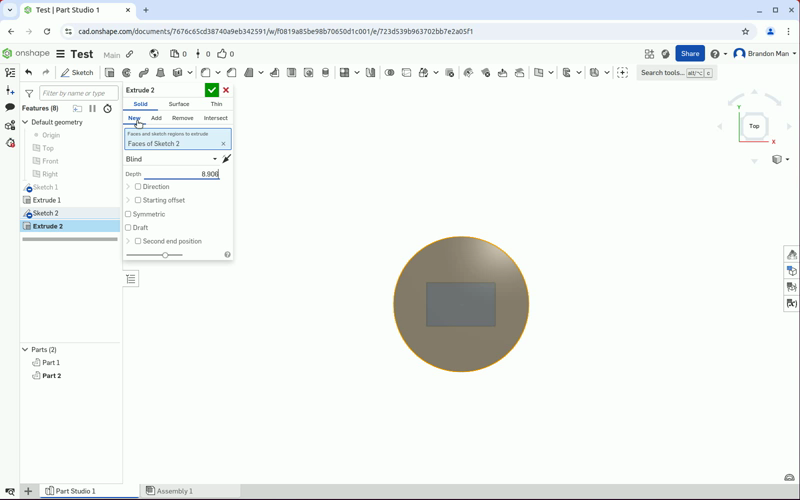
key(enter)
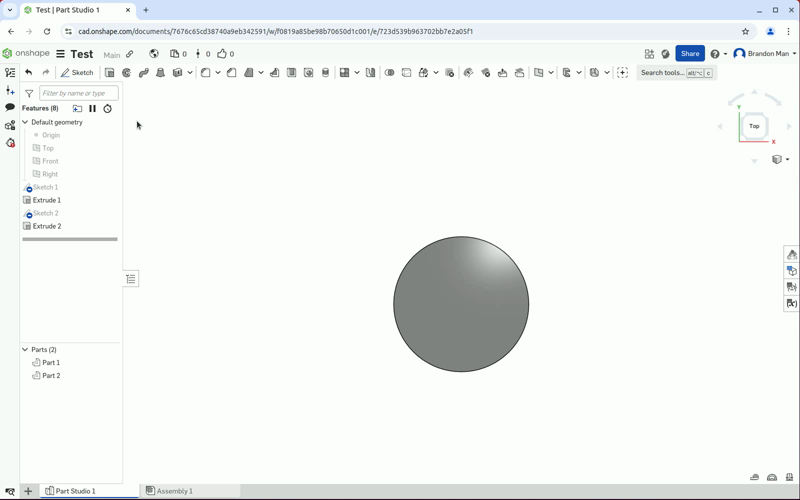
key(shift+h)
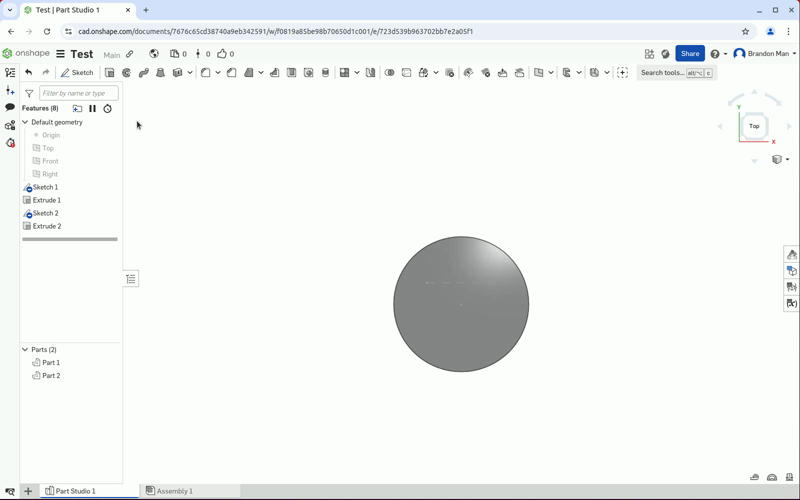
key(shift+h)
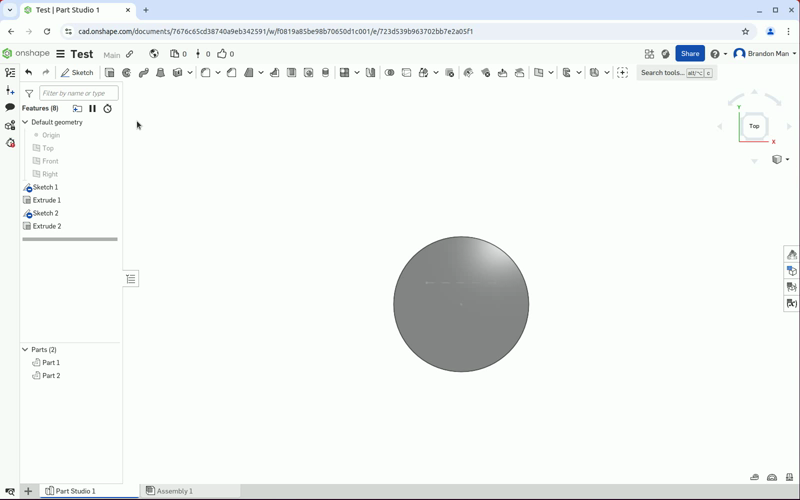
key(shift+7)
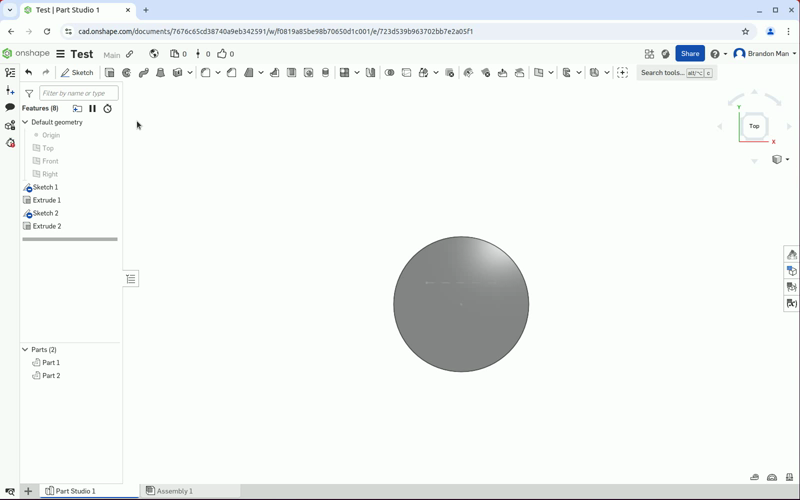
key(up, 3)
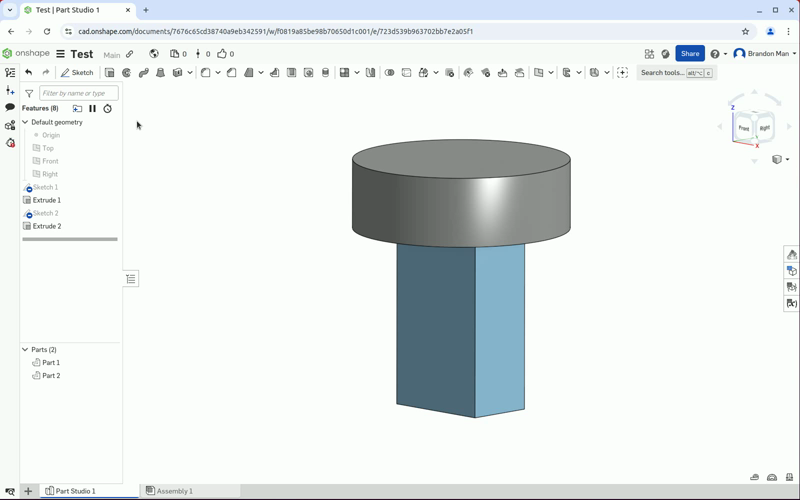
key(left, 3)
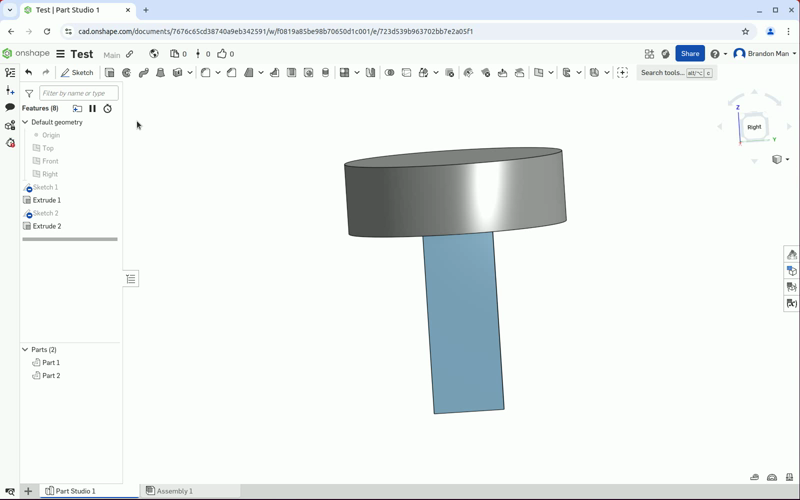
key(right, 3)
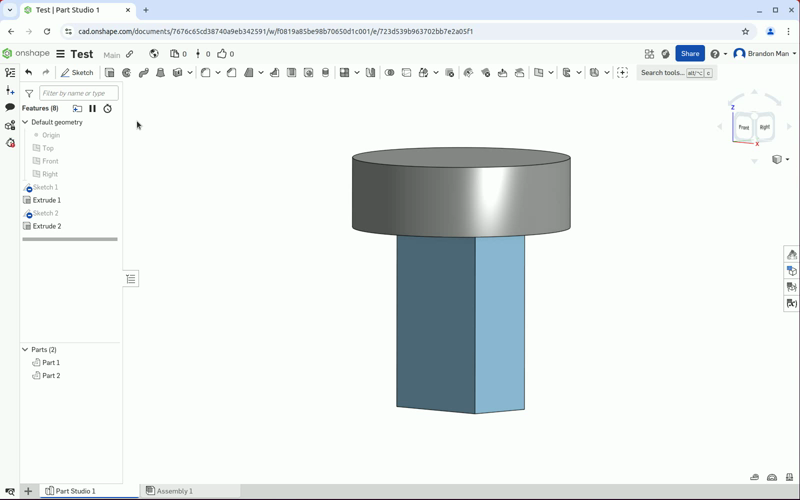
key(down, 3)
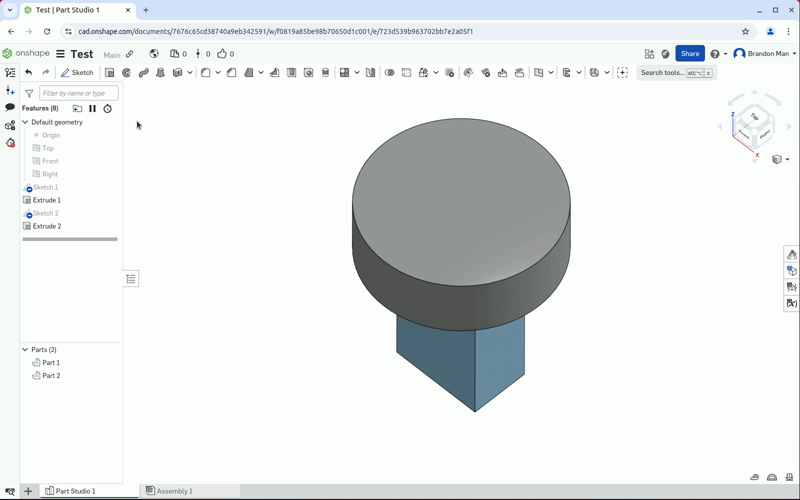
mouse_move(73, 189)
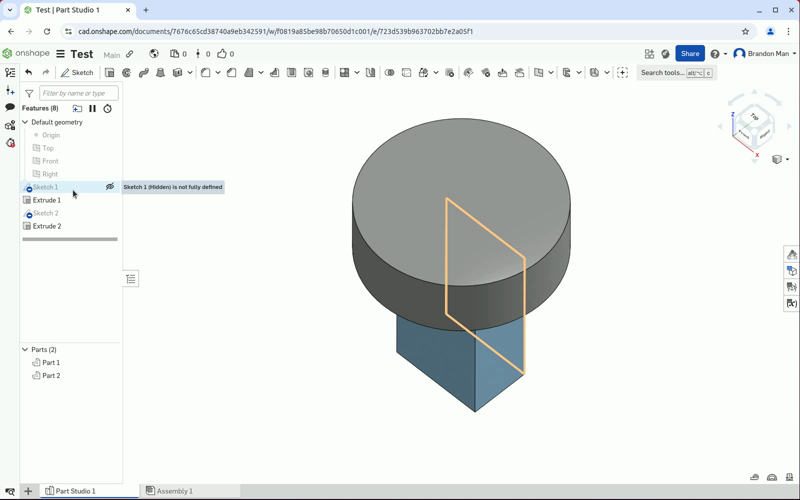
click(73, 189)